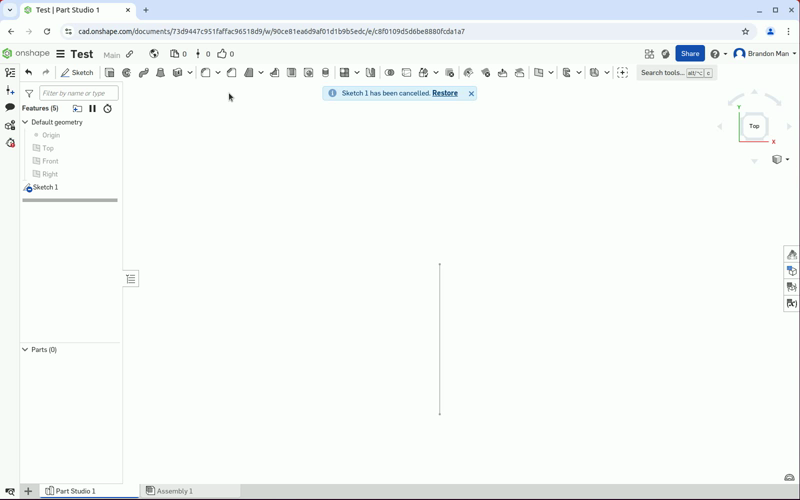
key(shift+h)
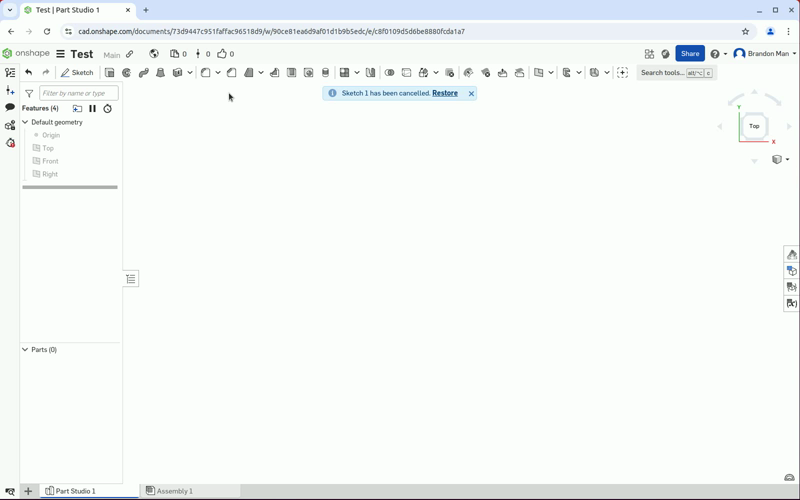
mouse_move(73, 352)
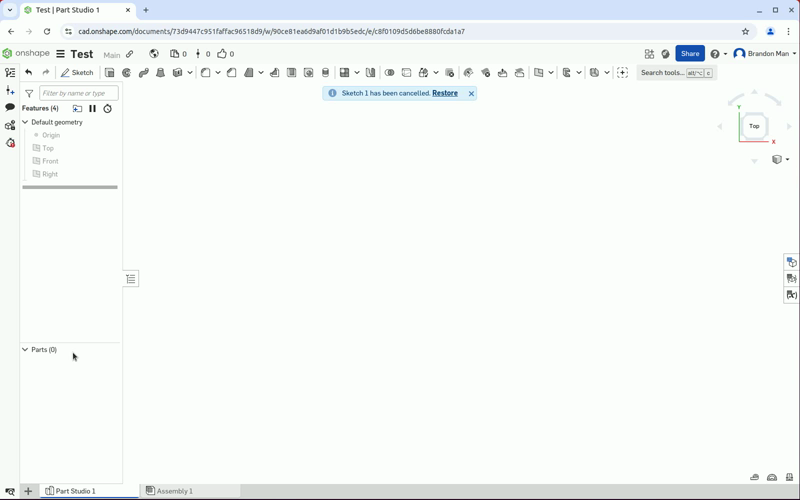
key(y)
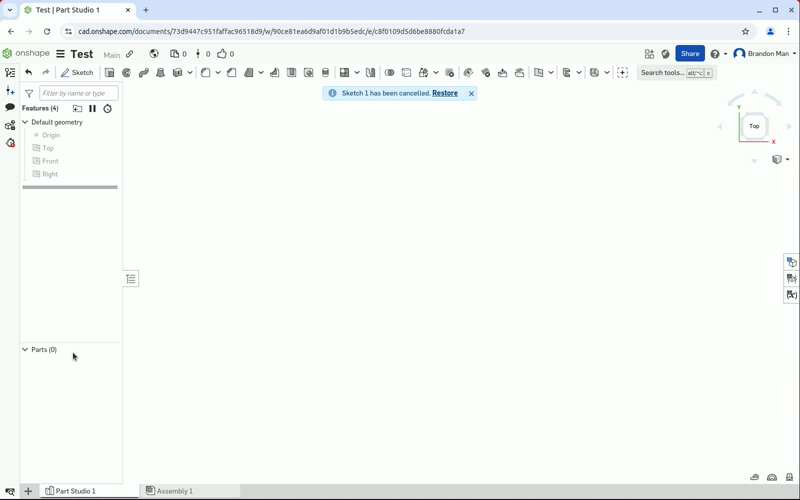
key(shift+p)
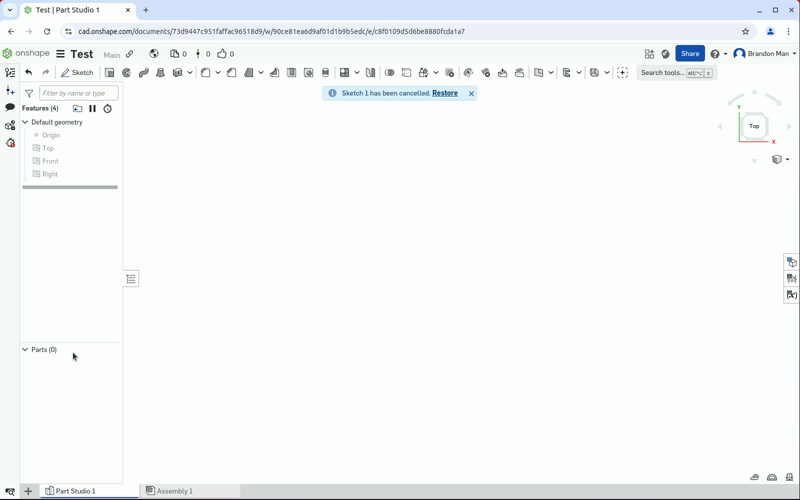
key(space)
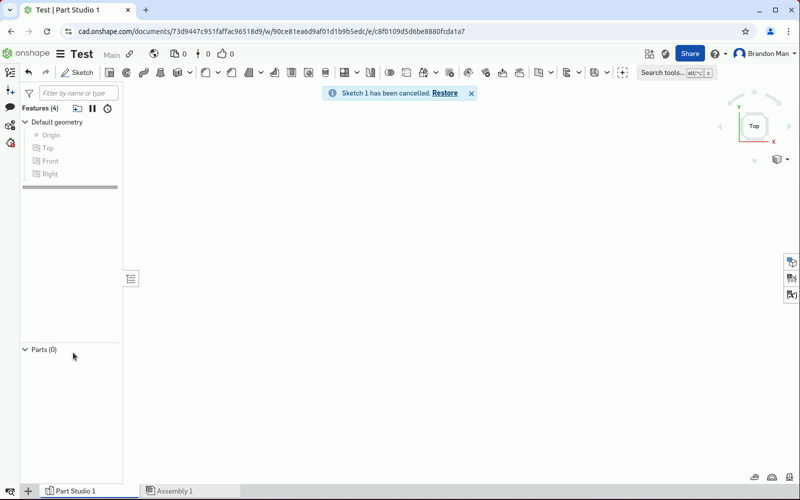
key_down(shift)
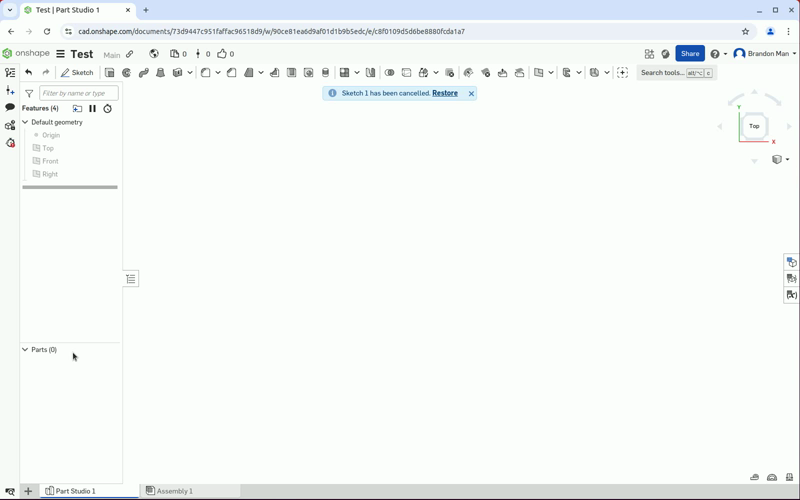
key(up)
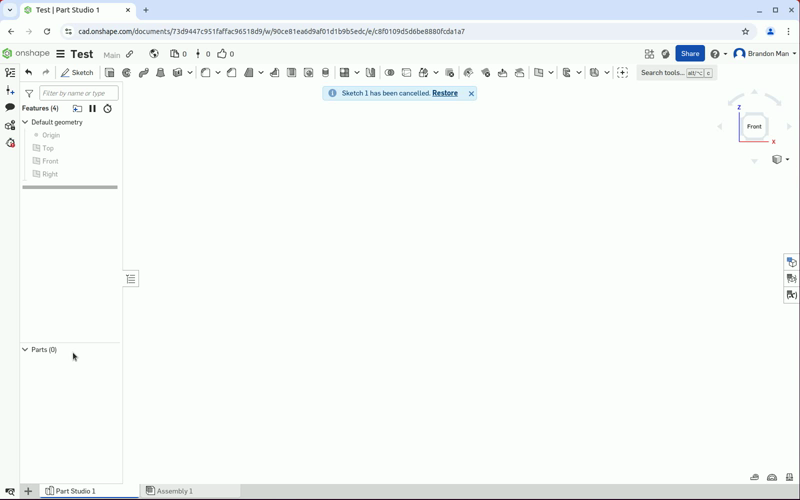
key_up(shift)
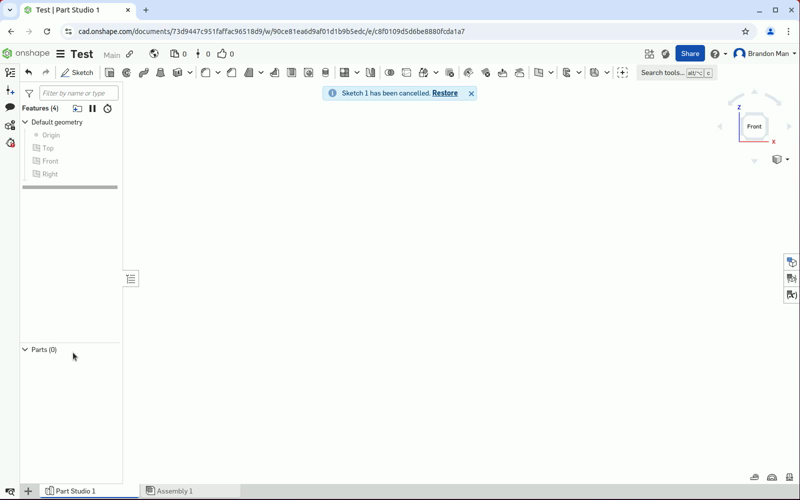
mouse_move(73, 352)
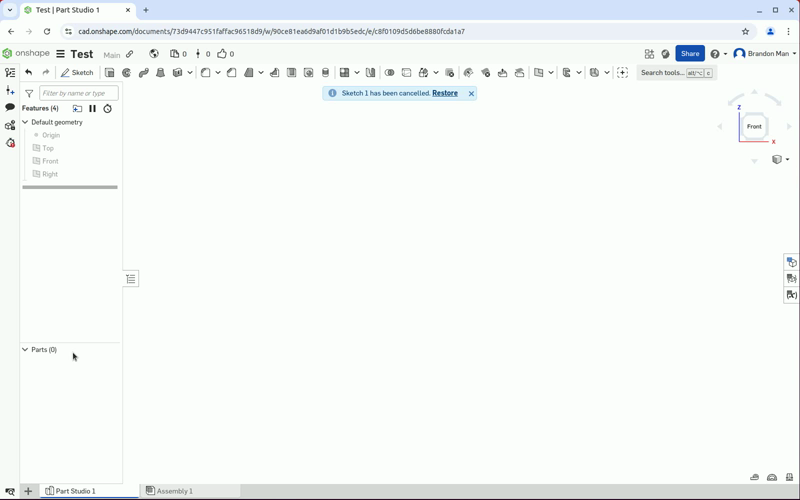
key(shift+y)
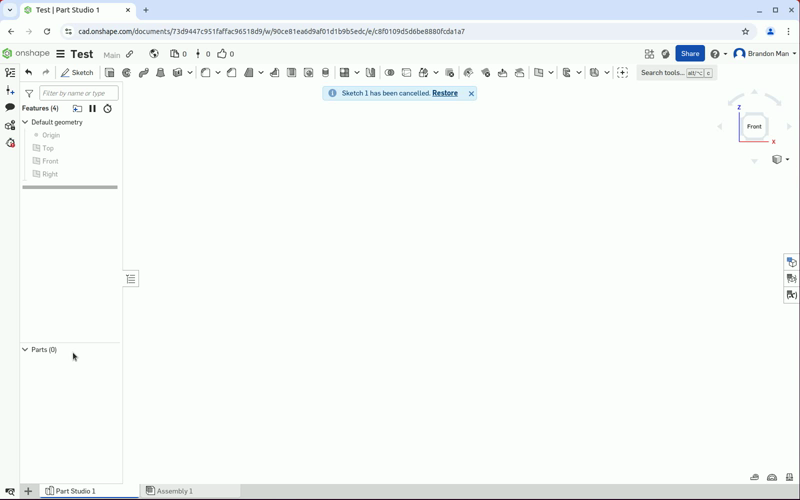
key(shift+s)
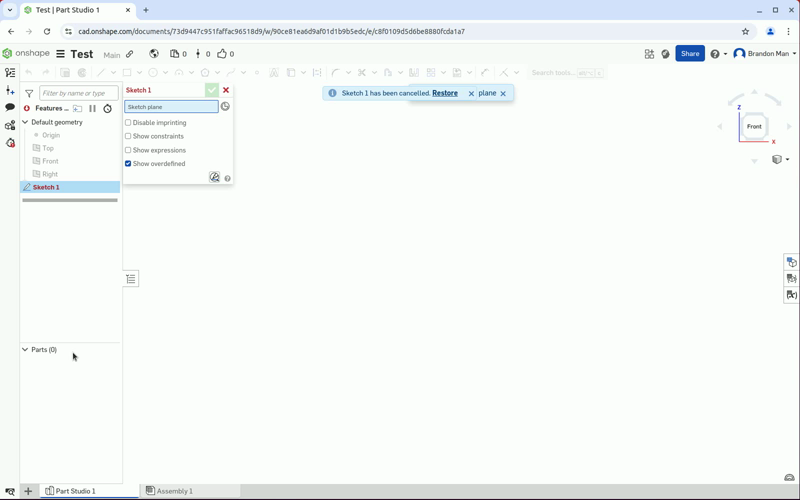
mouse_move(73, 163)
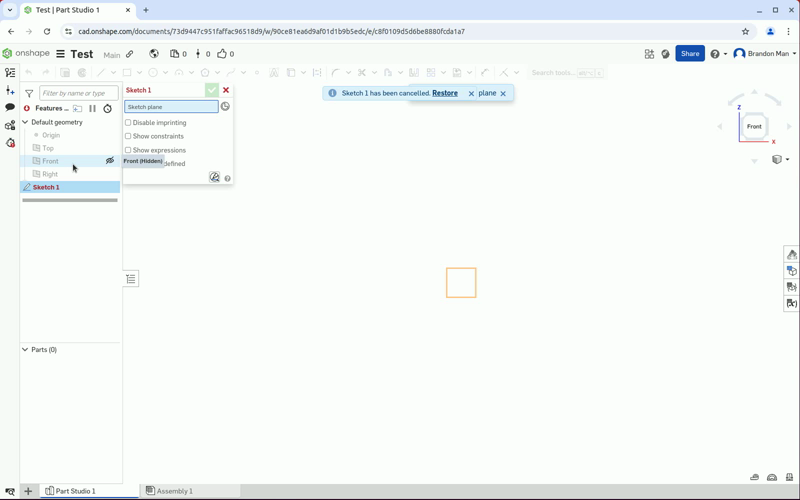
click(73, 163)
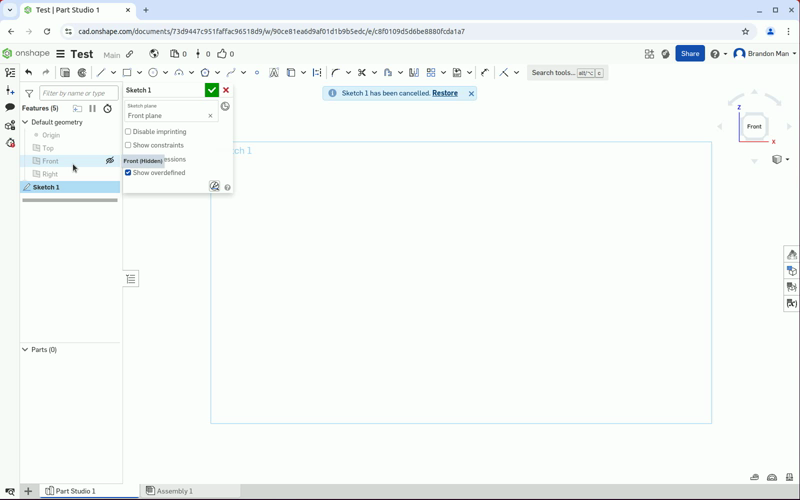
mouse_move(73, 352)
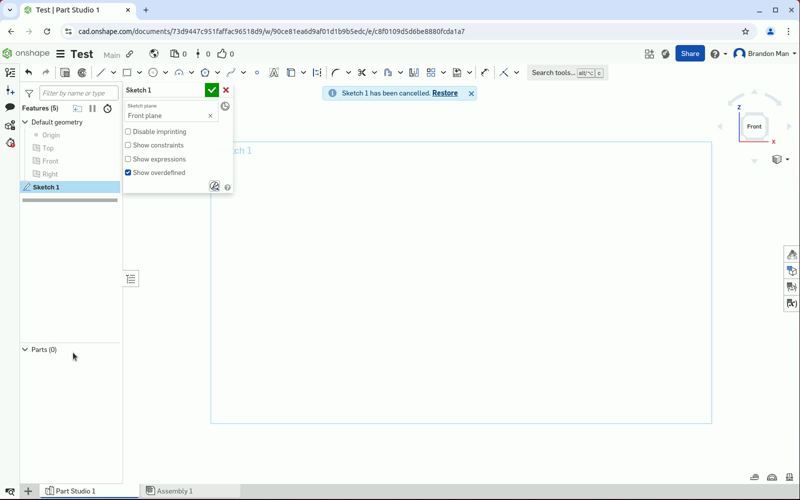
key(y)
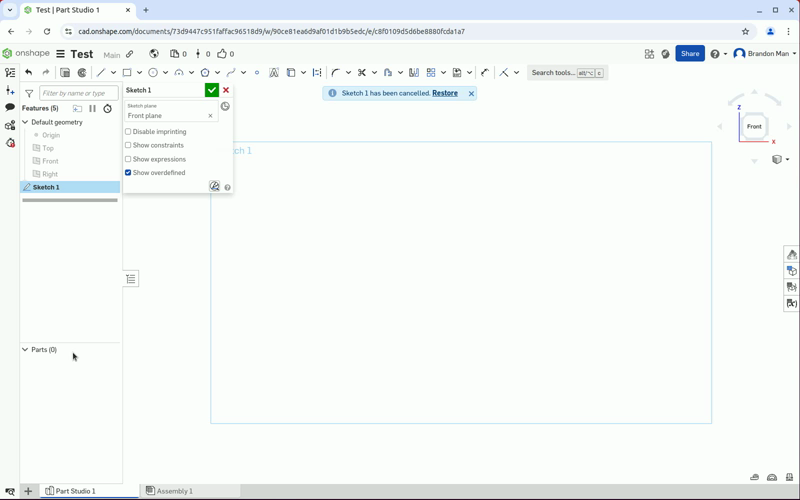
key(l)
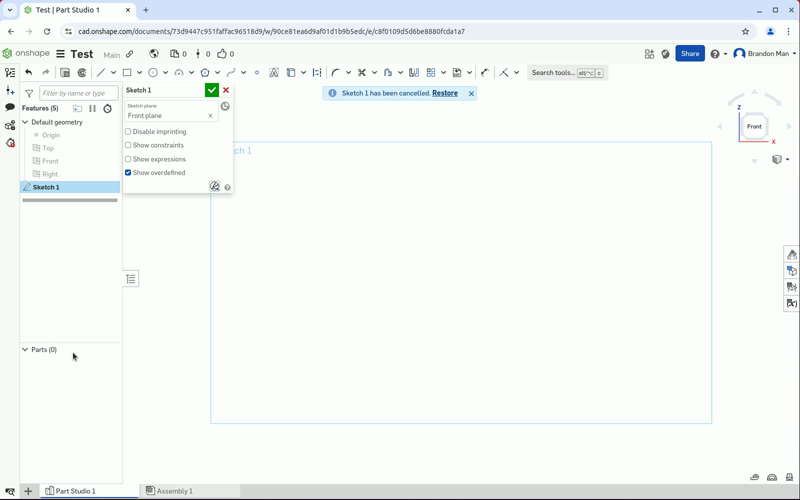
key_down(shift)
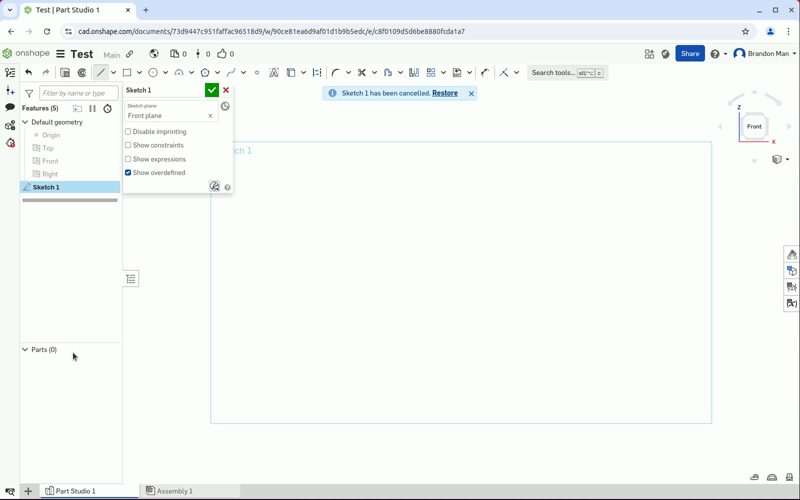
mouse_move(460, 341)
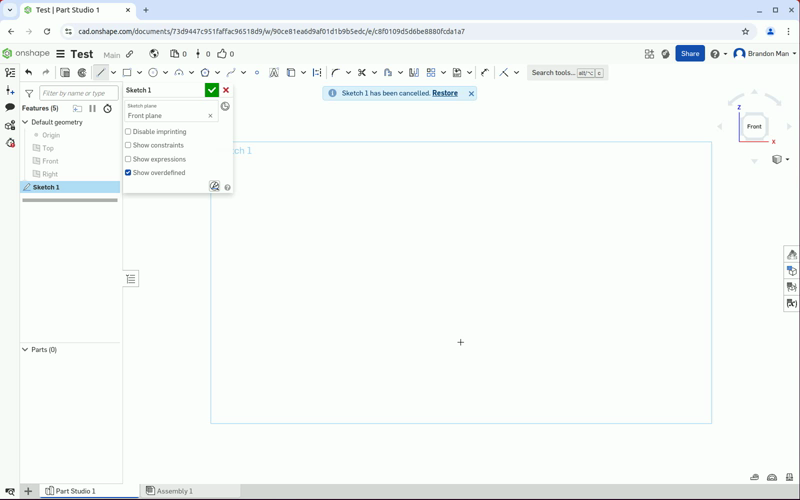
click(460, 341)
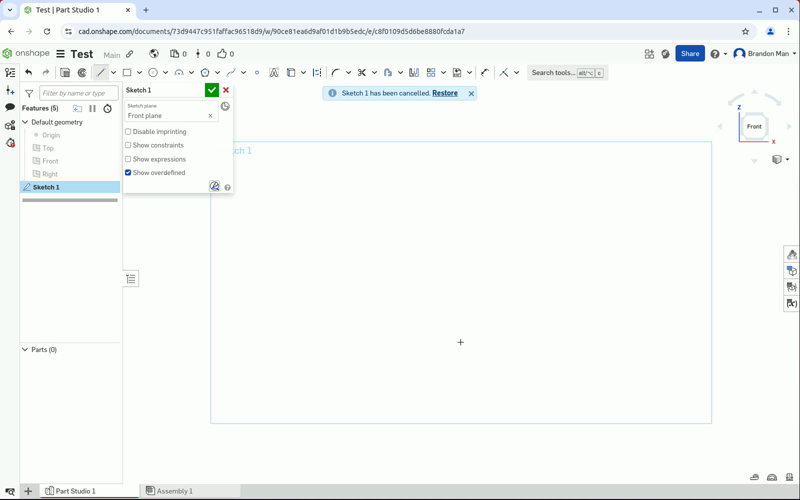
key_up(shift)
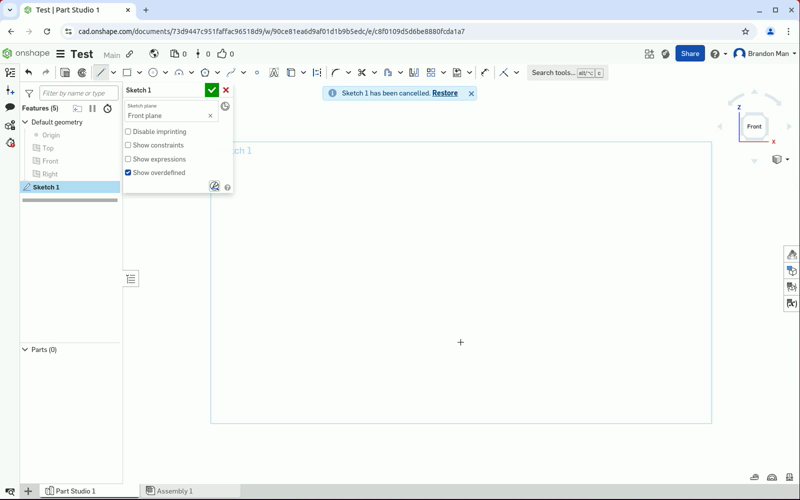
key_down(shift)
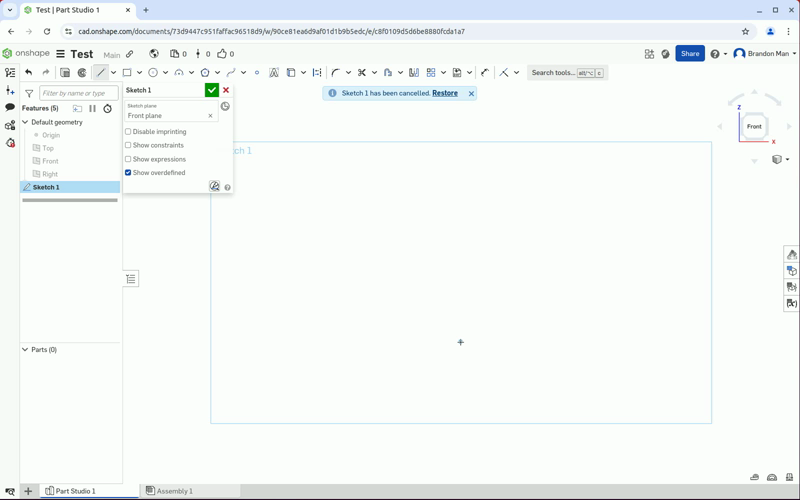
mouse_move(538, 341)
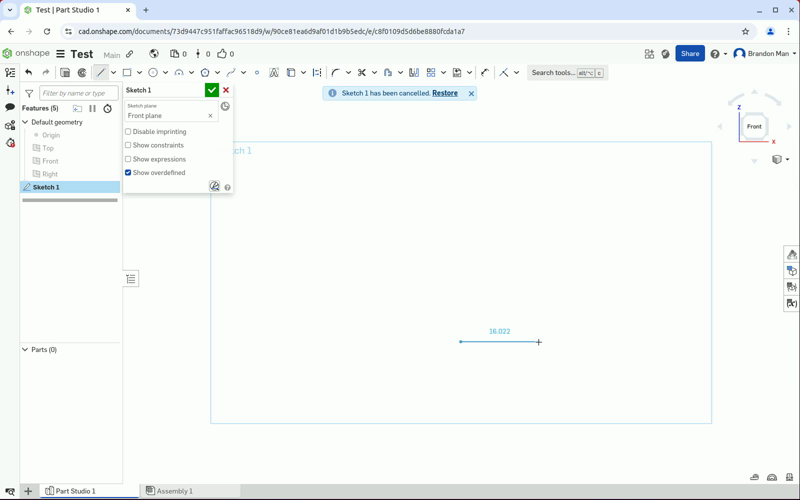
click(538, 341)
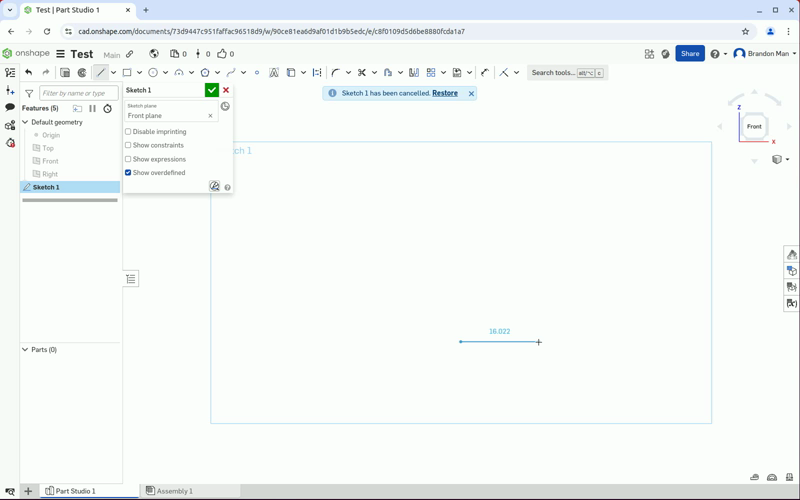
key_up(shift)
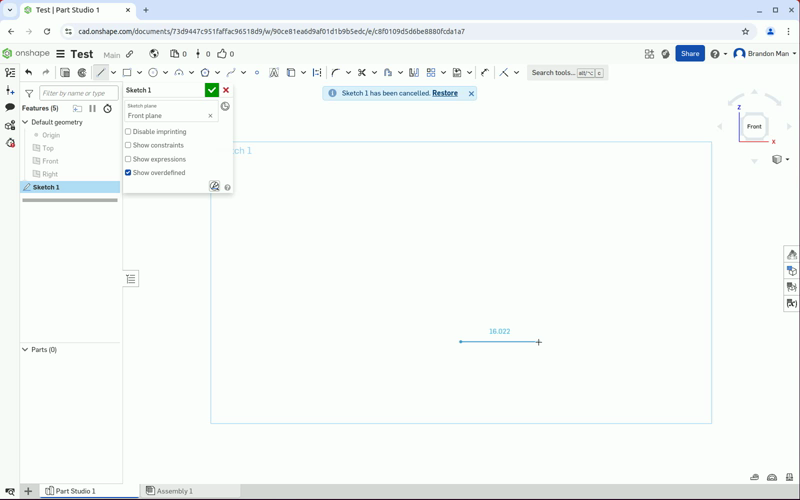
key_down(shift)
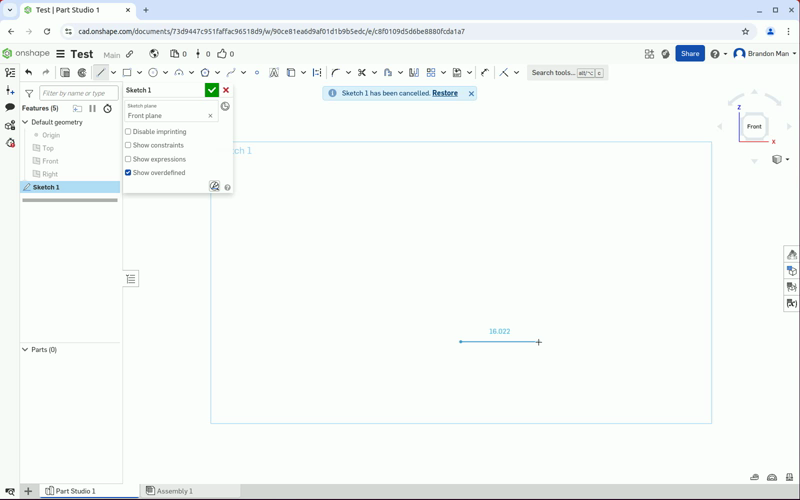
mouse_move(538, 224)
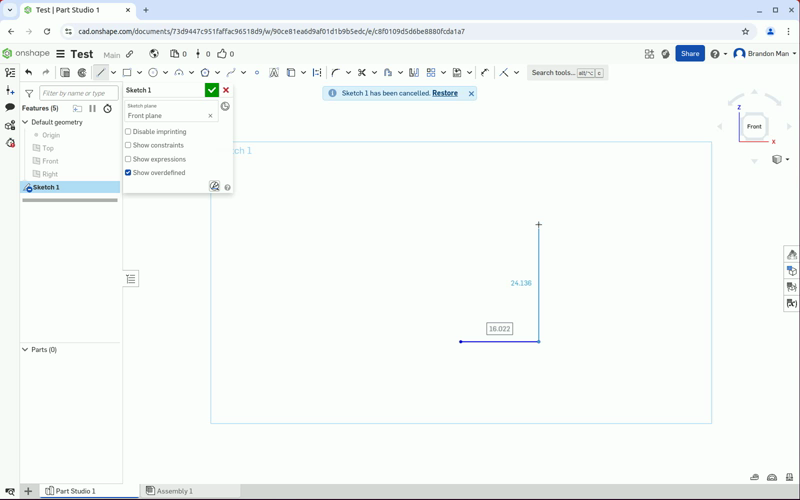
click(538, 224)
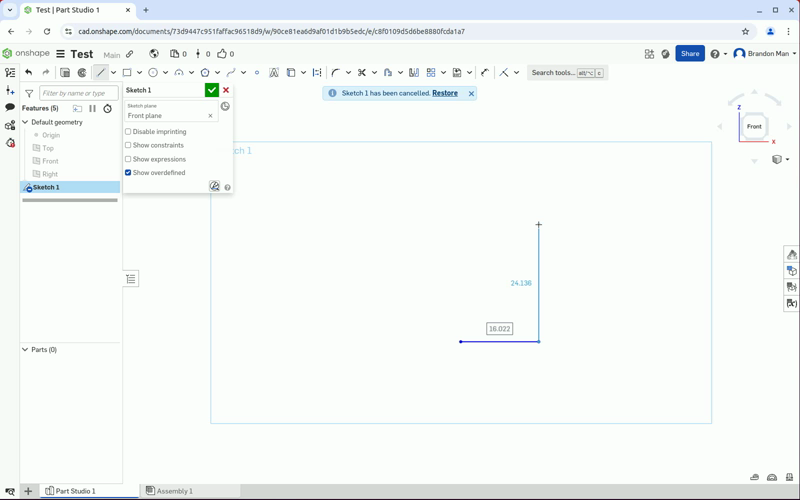
key_up(shift)
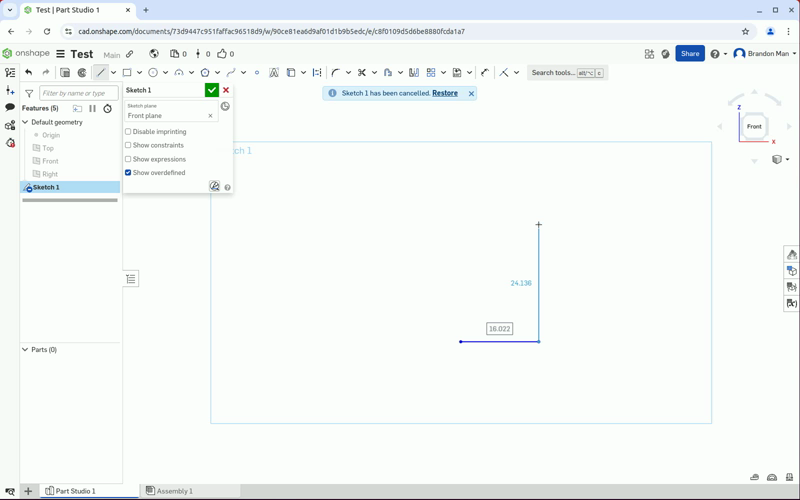
key_down(shift)
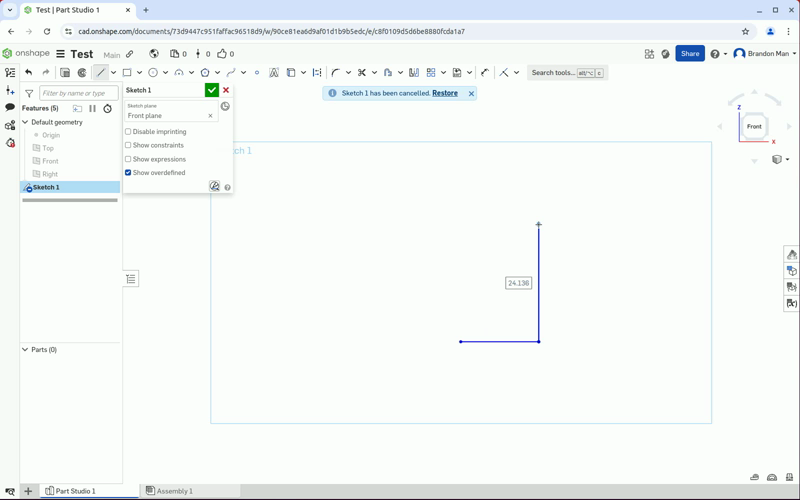
mouse_move(460, 224)
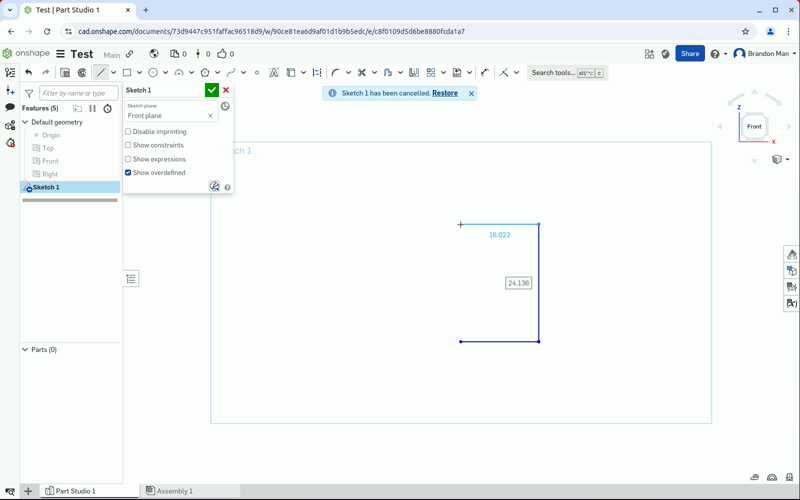
click(460, 224)
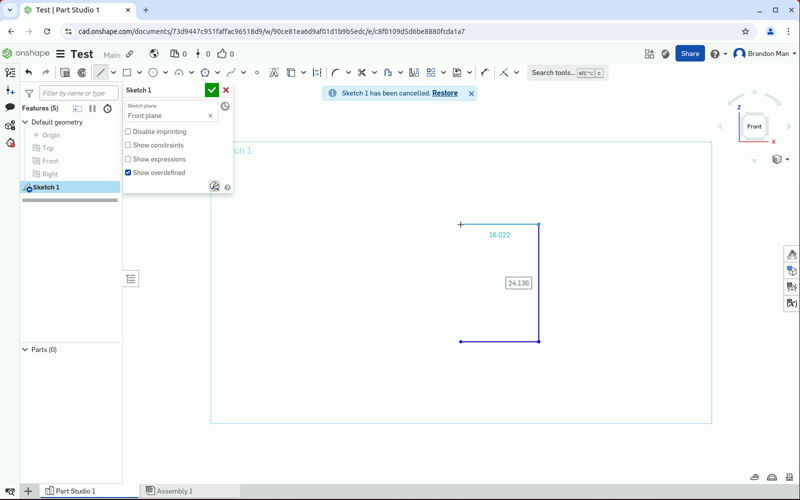
key_up(shift)
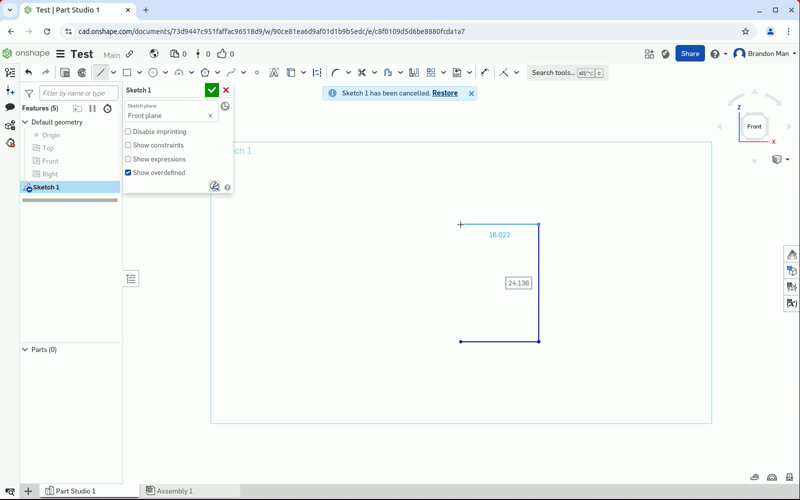
key(esc)
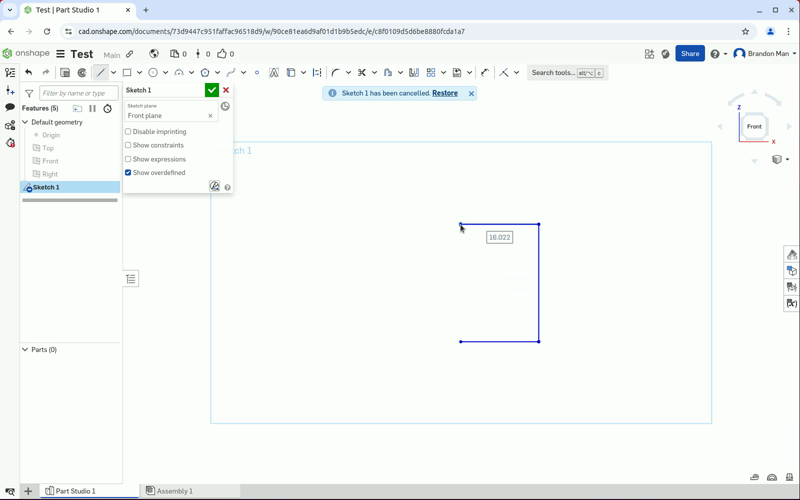
key(a)
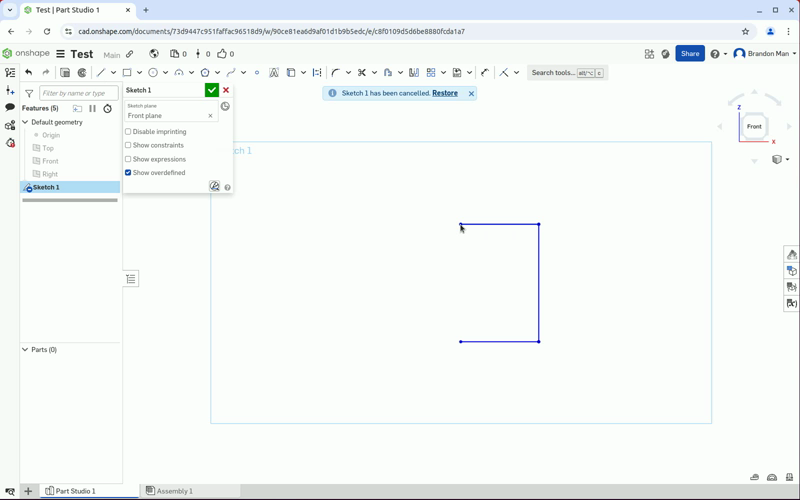
mouse_move(460, 224)
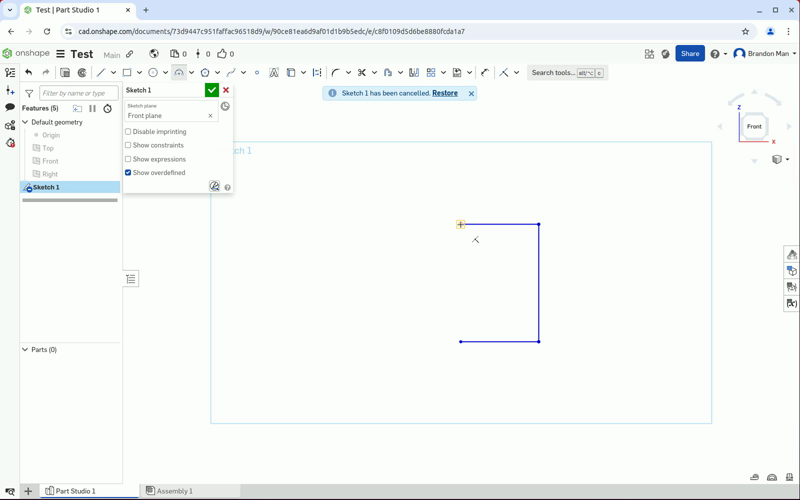
click(460, 224)
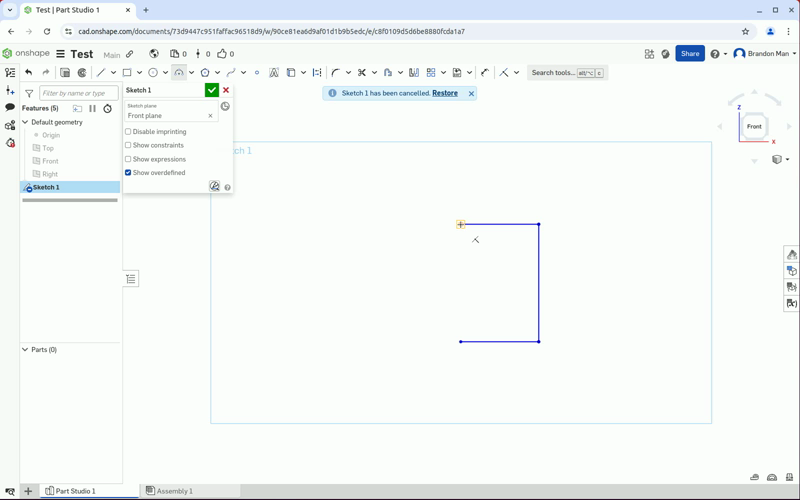
mouse_move(460, 341)
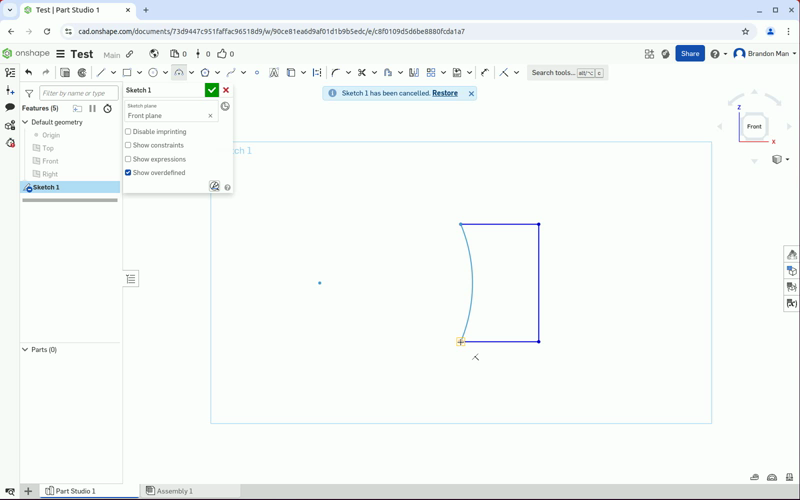
click(460, 341)
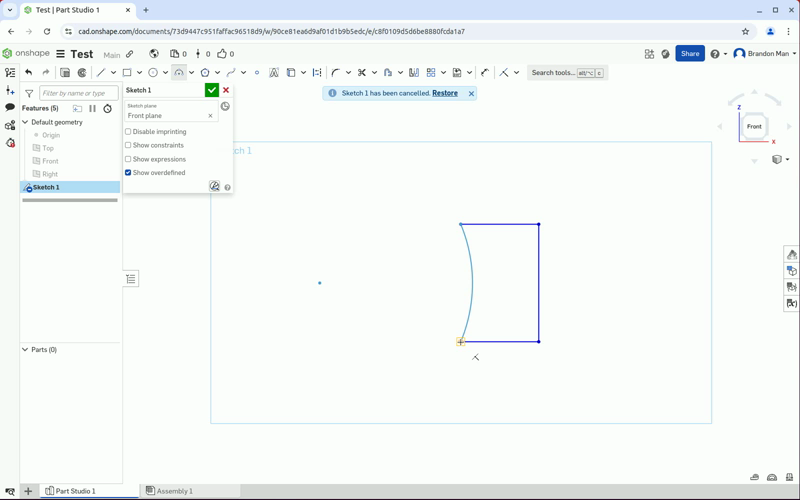
key_down(shift)
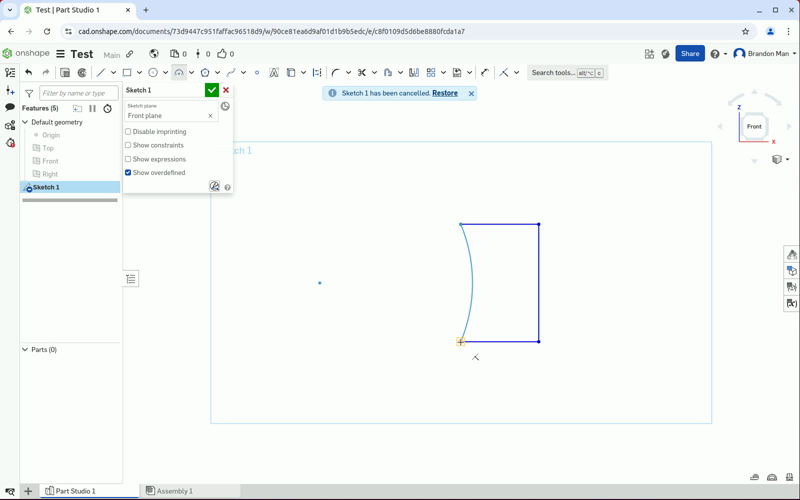
mouse_move(519, 282)
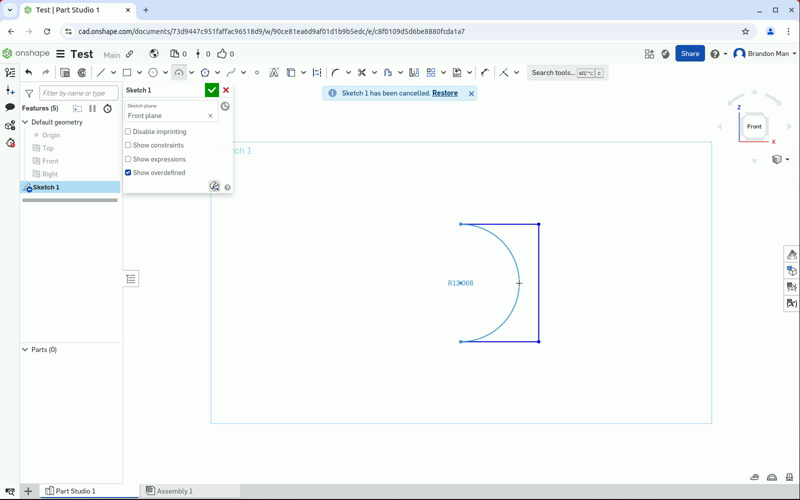
click(519, 282)
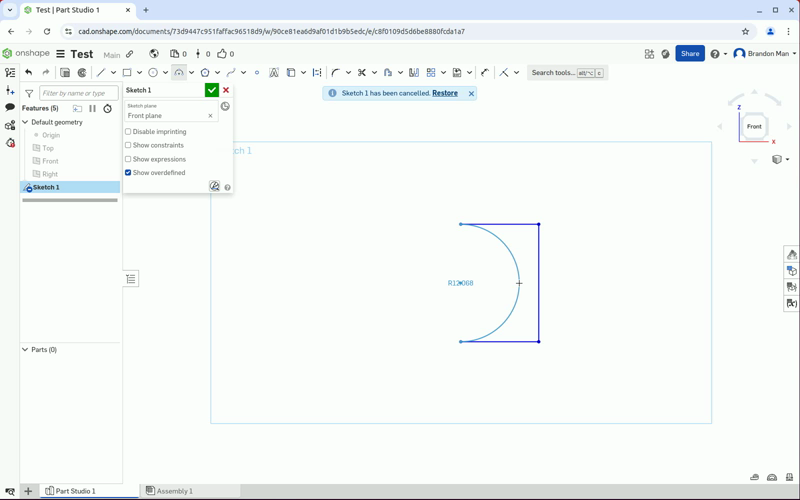
key_up(shift)
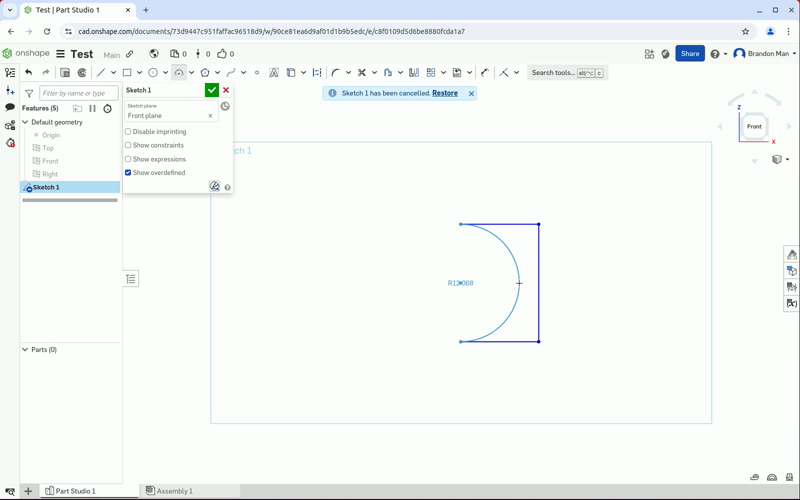
key(esc)
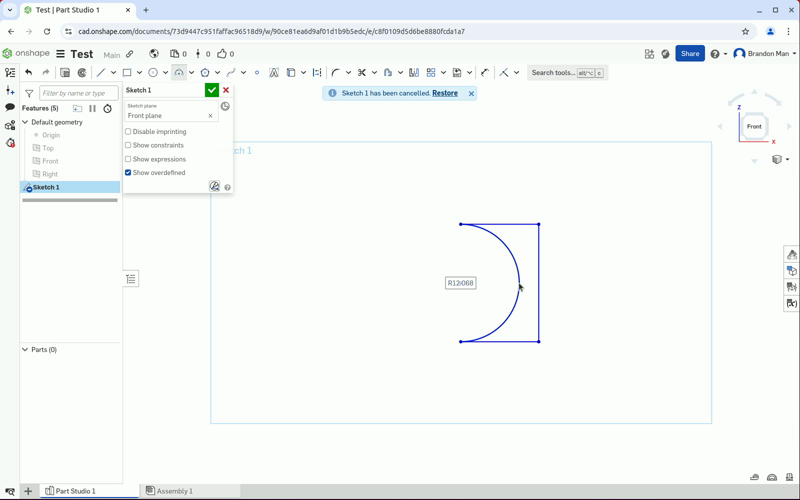
mouse_move(473, 240)
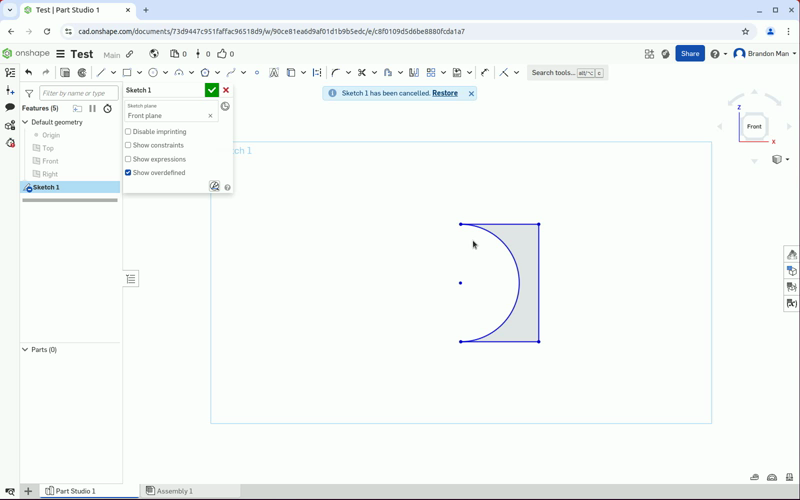
scroll(6)
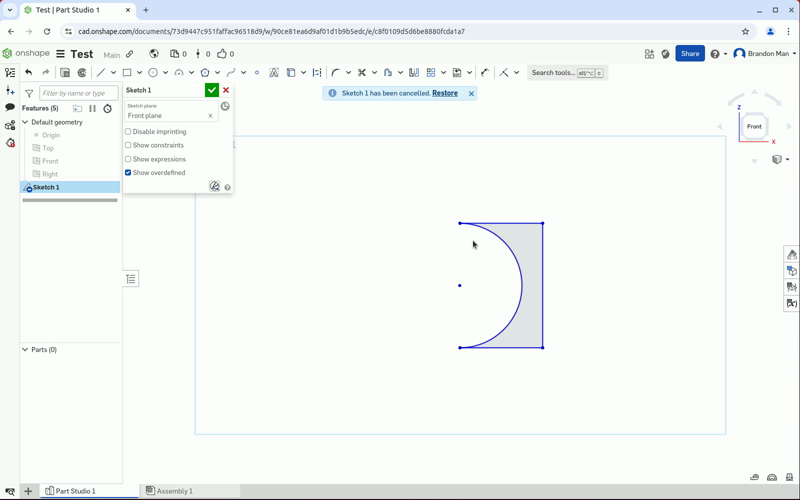
scroll(6)
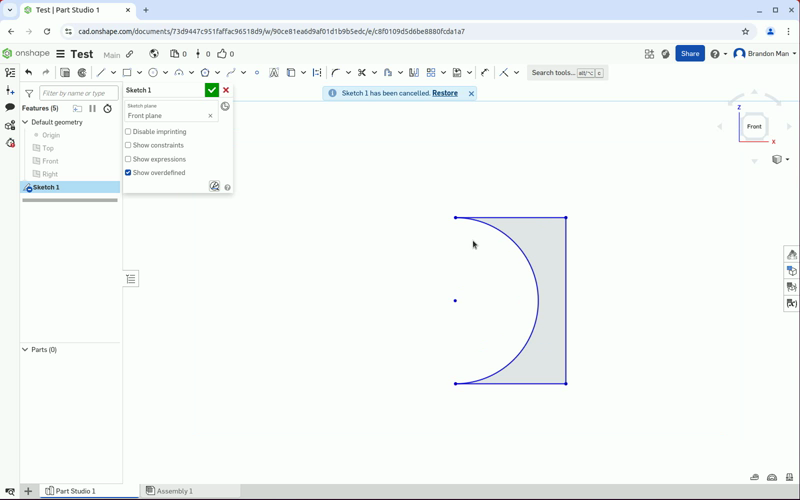
scroll(6)
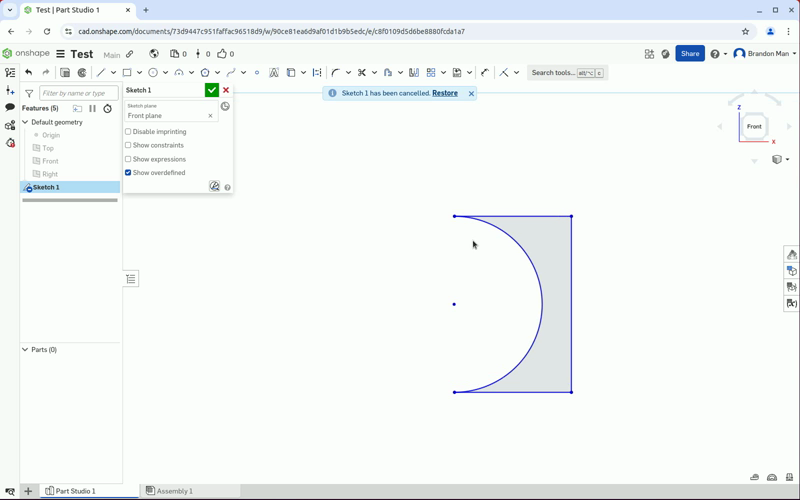
scroll(6)
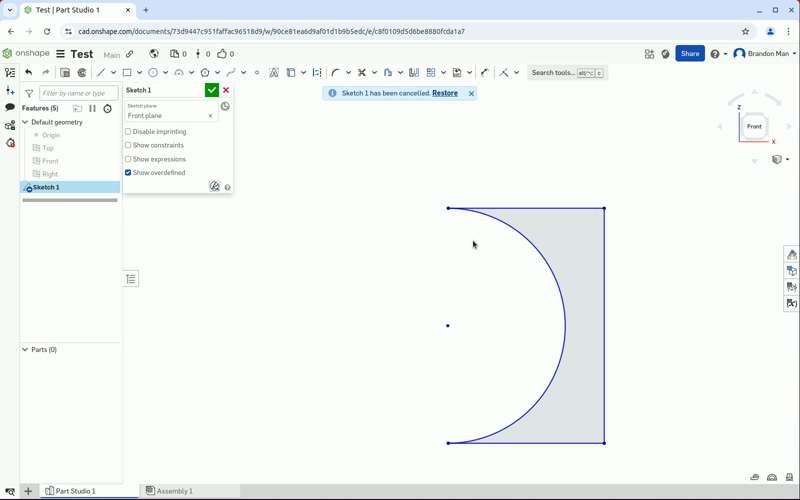
scroll(6)
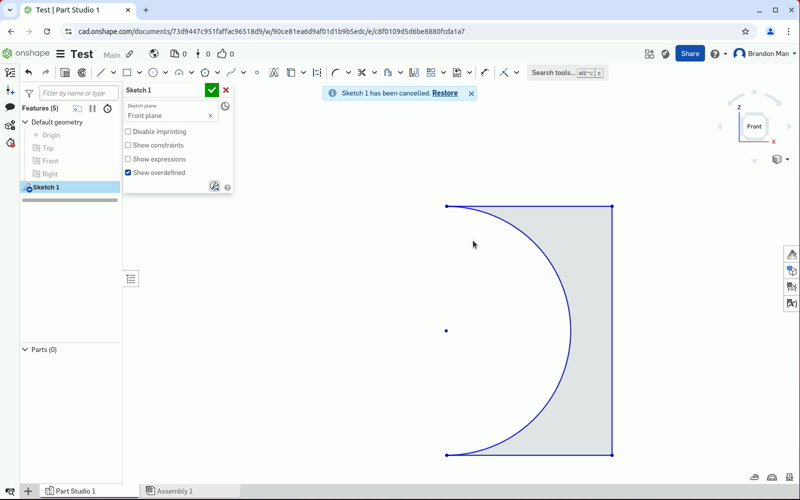
scroll(6)
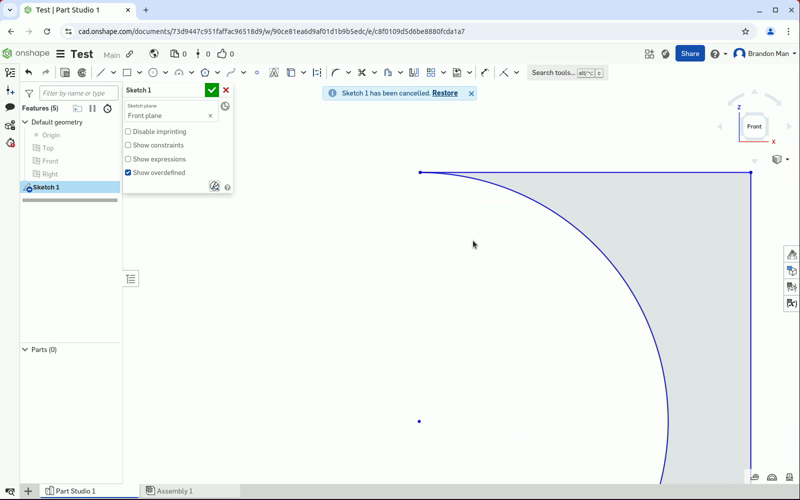
scroll(6)
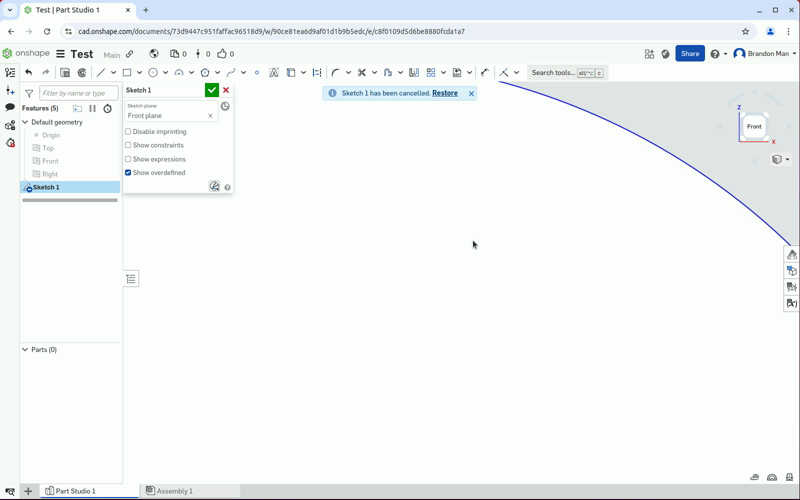
click(473, 240)
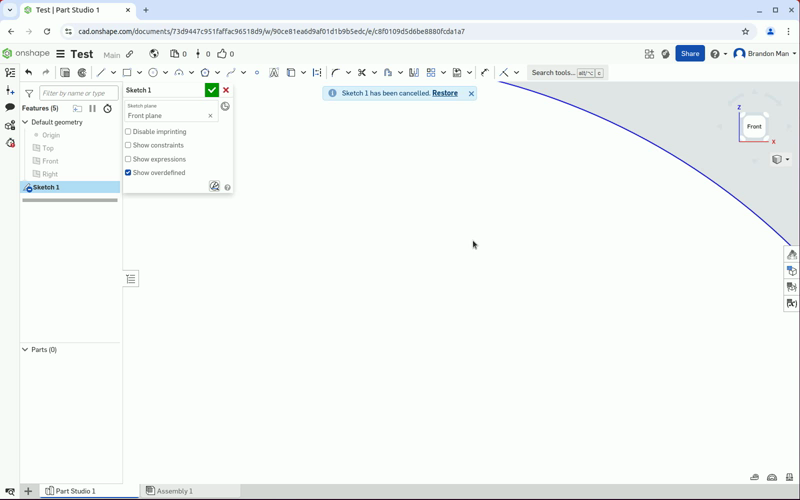
scroll(-6)
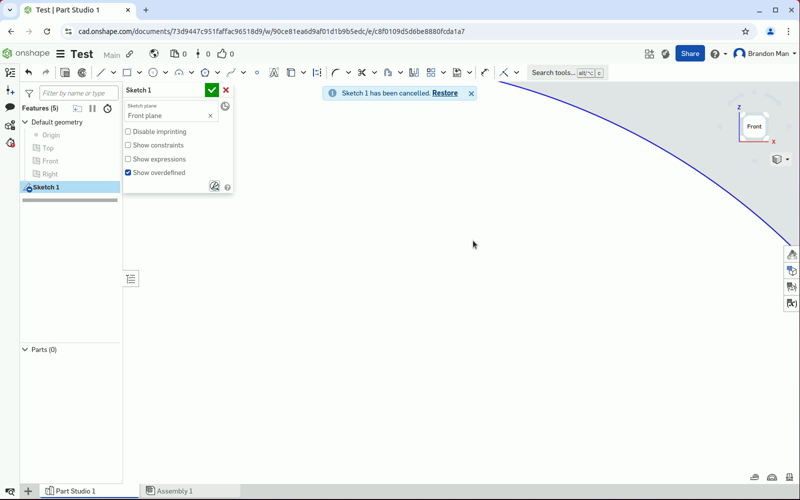
scroll(-6)
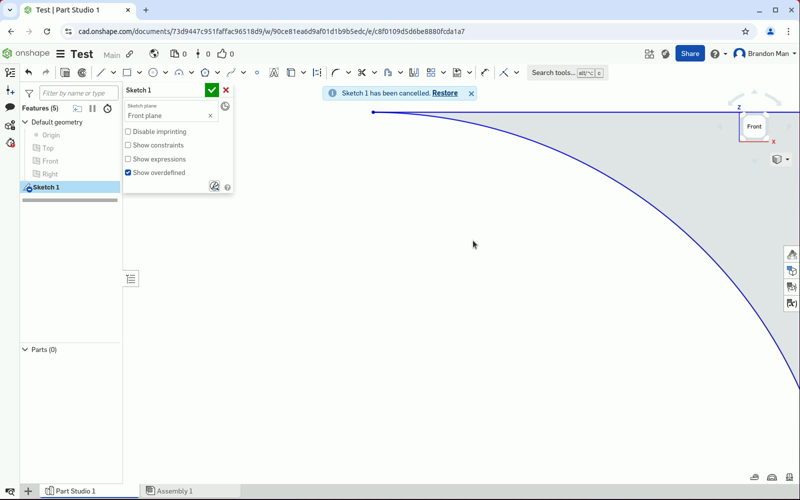
scroll(-6)
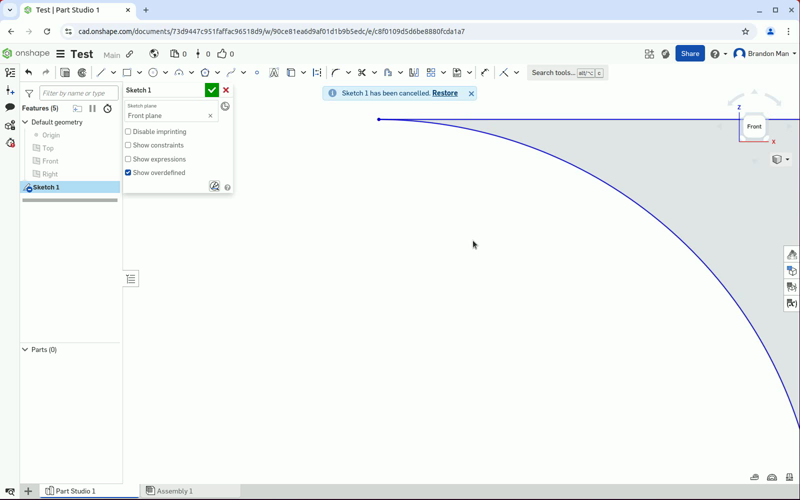
scroll(-6)
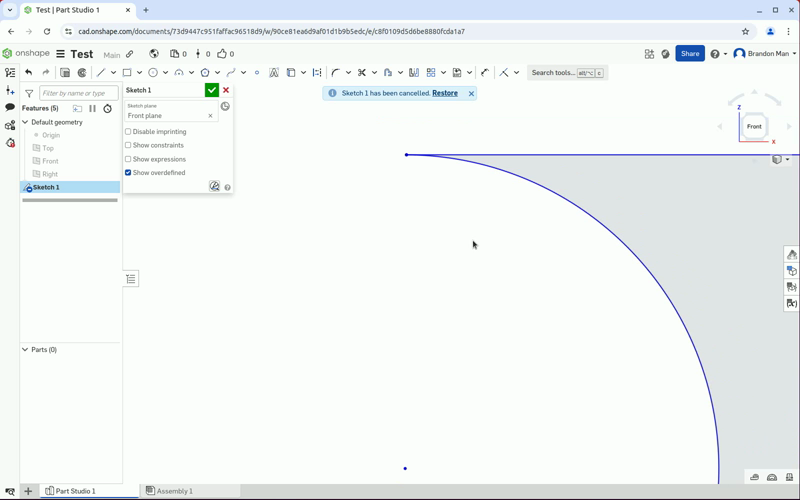
scroll(-6)
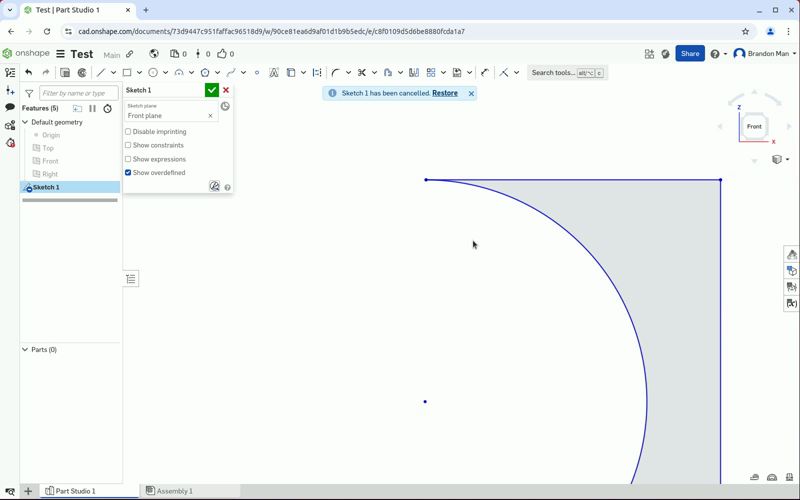
scroll(-6)
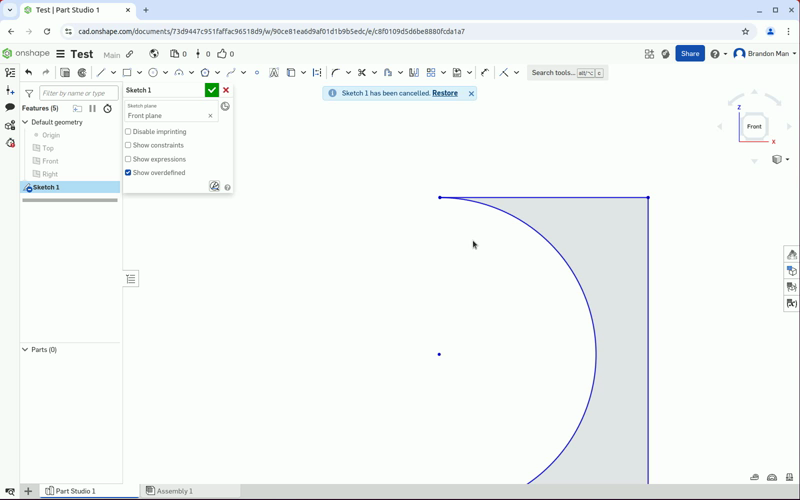
scroll(-6)
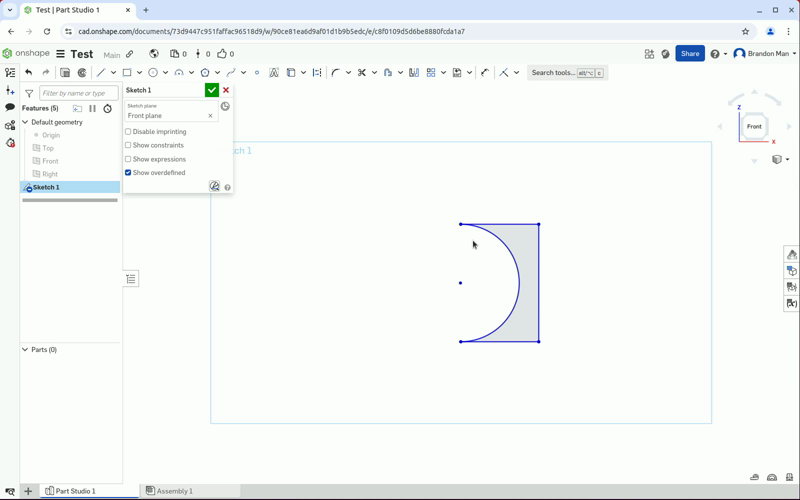
mouse_move(73, 352)
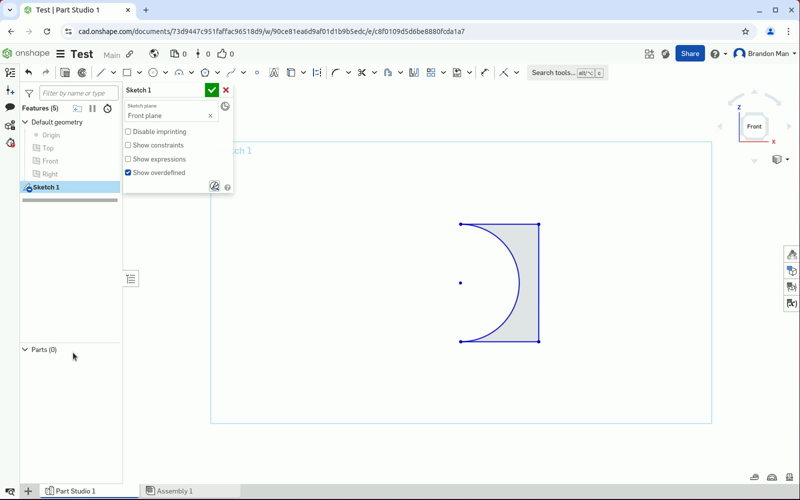
key(shift+y)
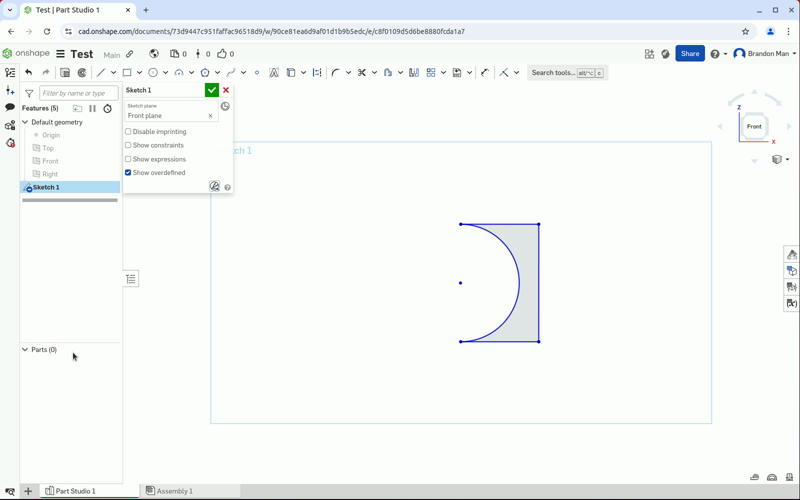
key(shift+e)
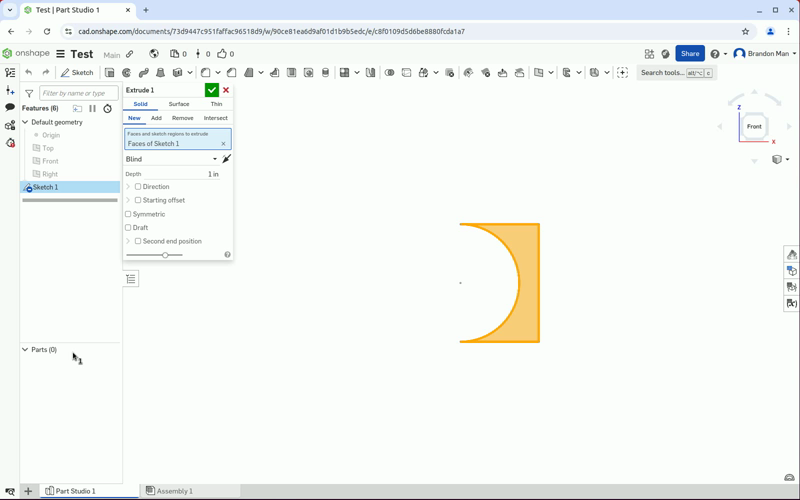
mouse_move(143, 106)
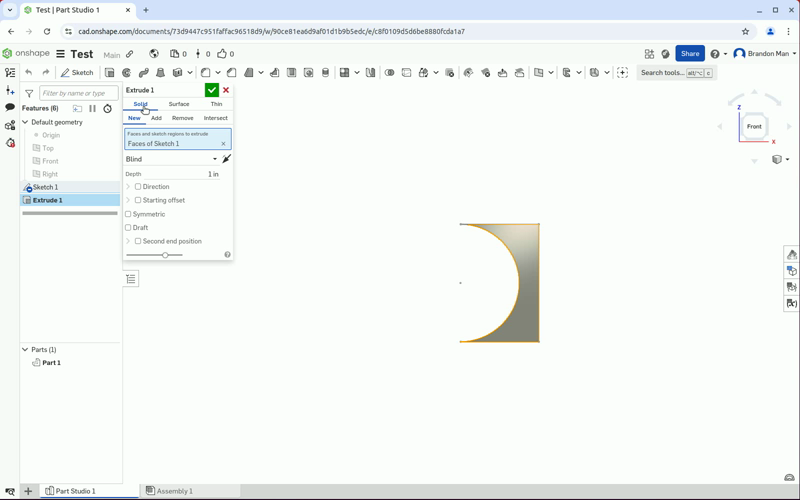
click(143, 106)
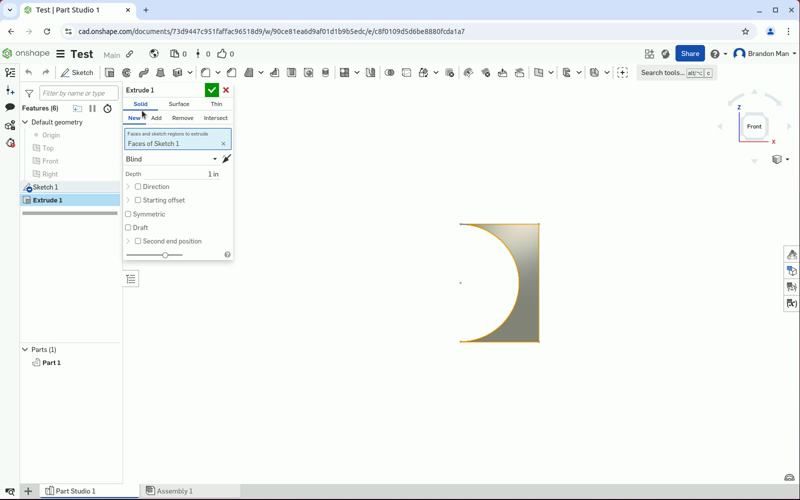
mouse_move(137, 120)
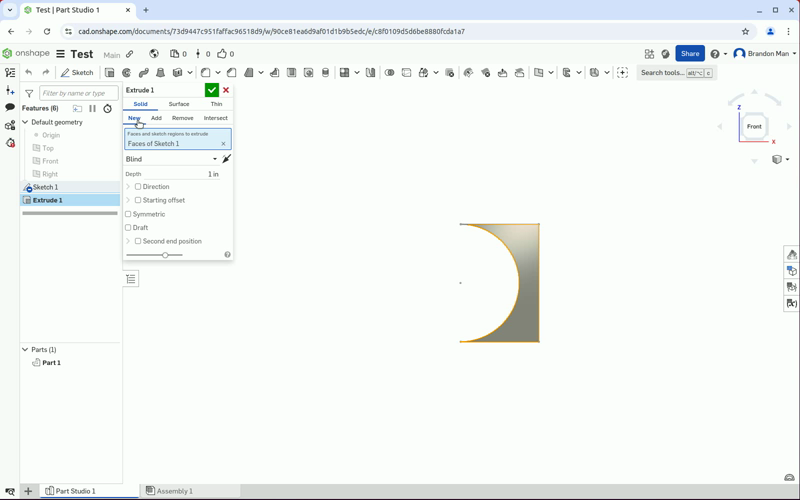
click(137, 120)
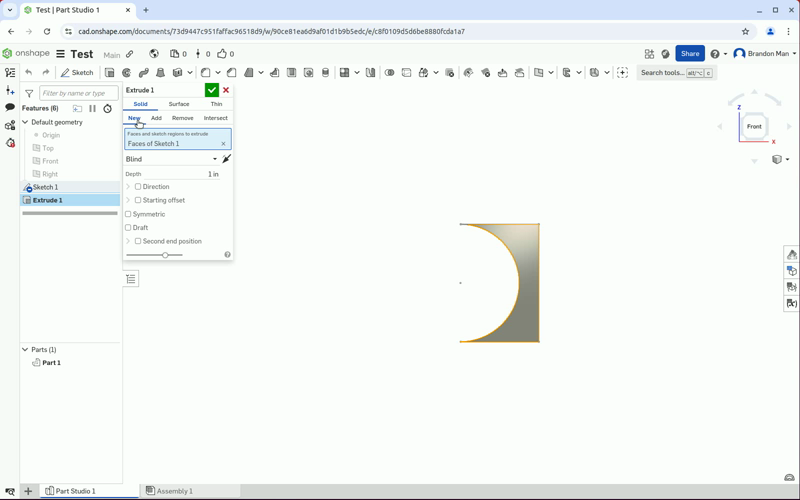
key(tab, 4)
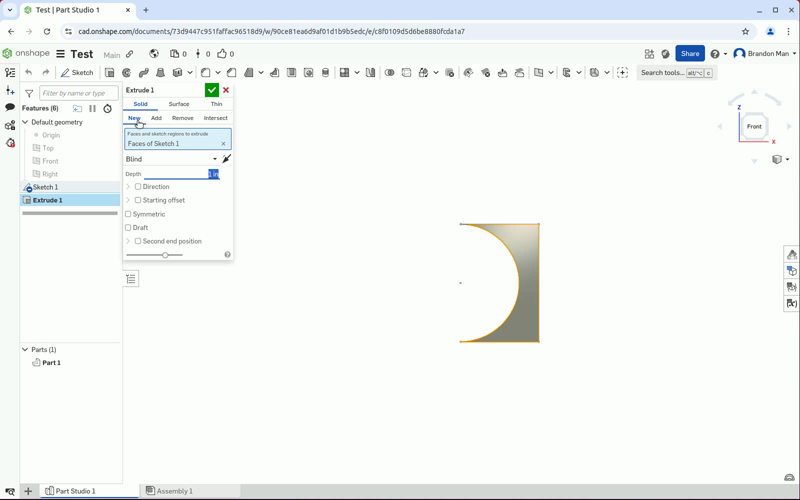
text(5.055)
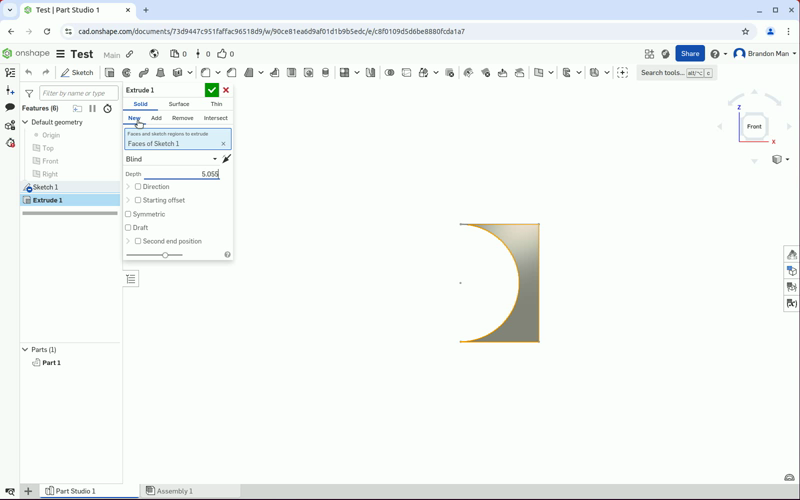
key(enter)
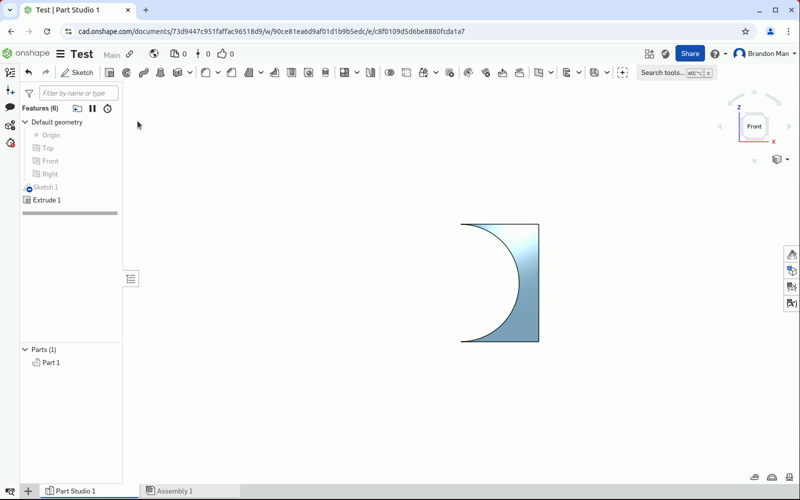
key(shift+h)
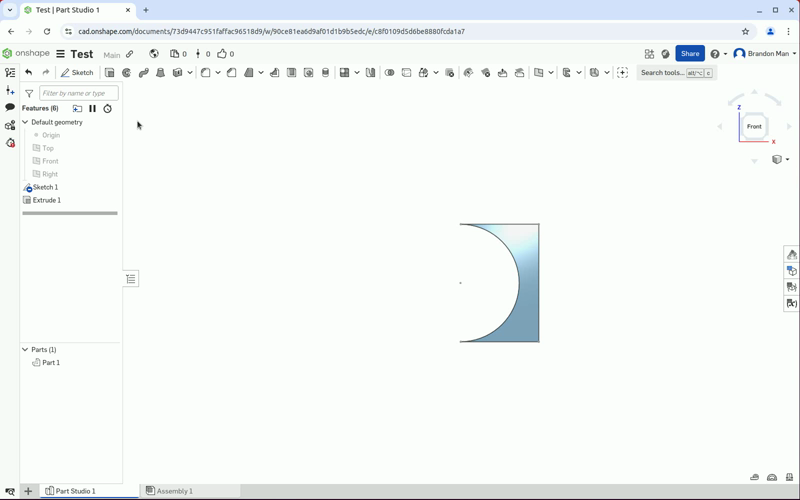
key(shift+h)
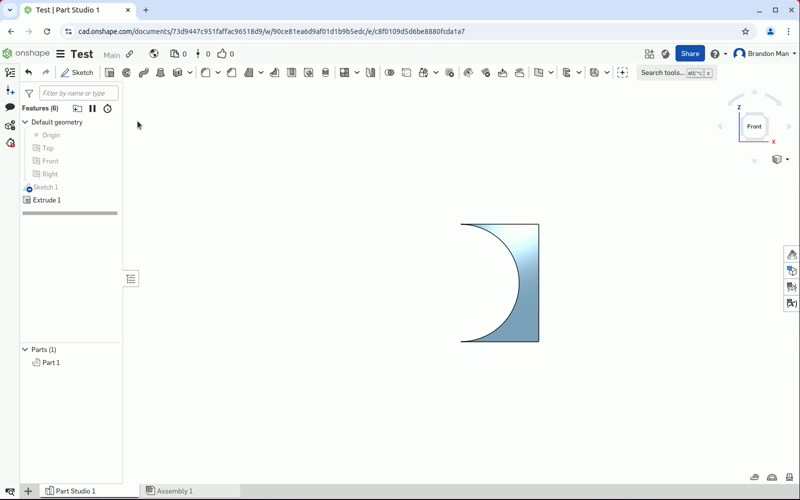
mouse_move(73, 189)
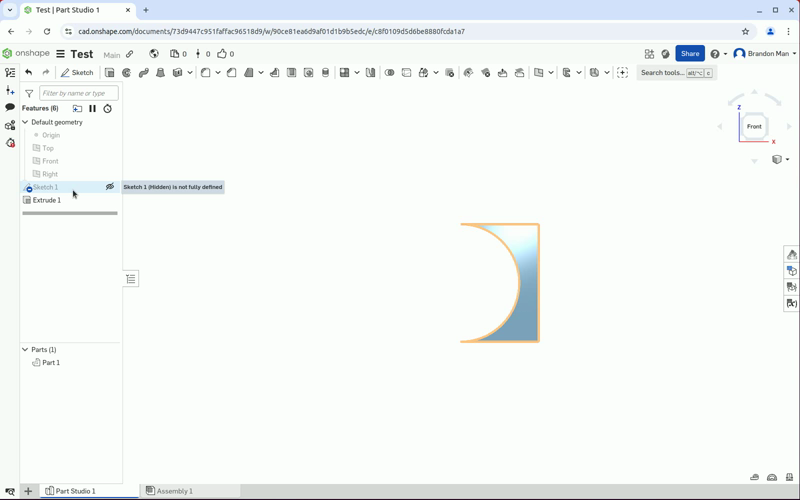
click(73, 189)
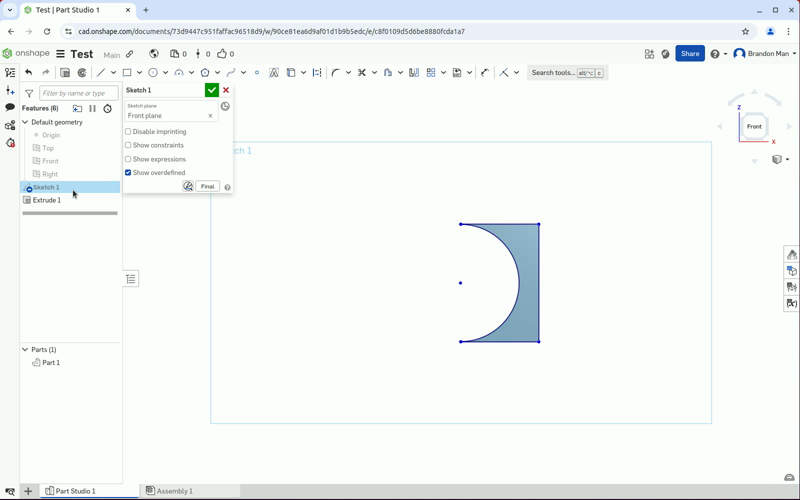
mouse_move(229, 92)
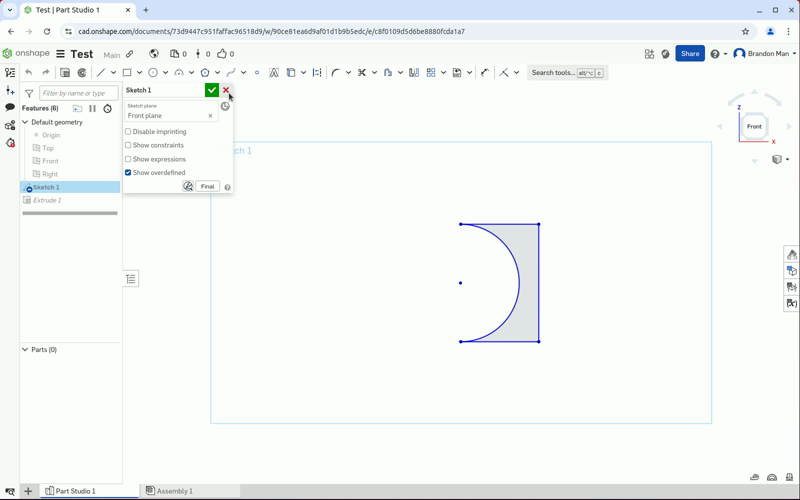
click(229, 92)
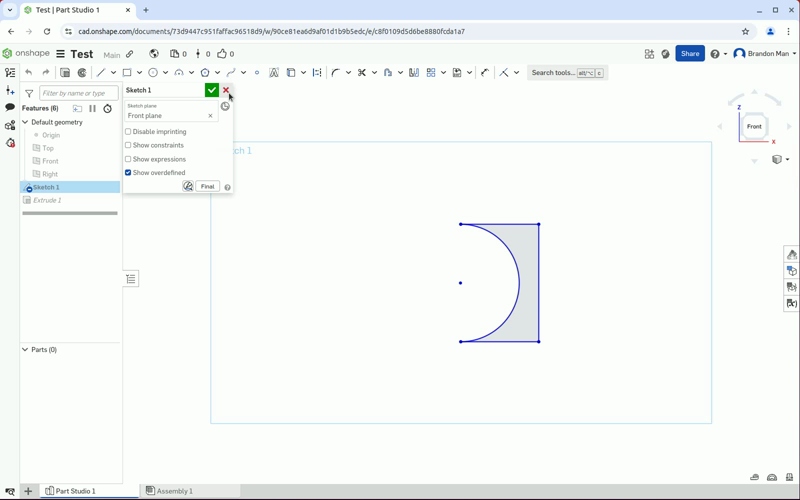
key(shift+s)
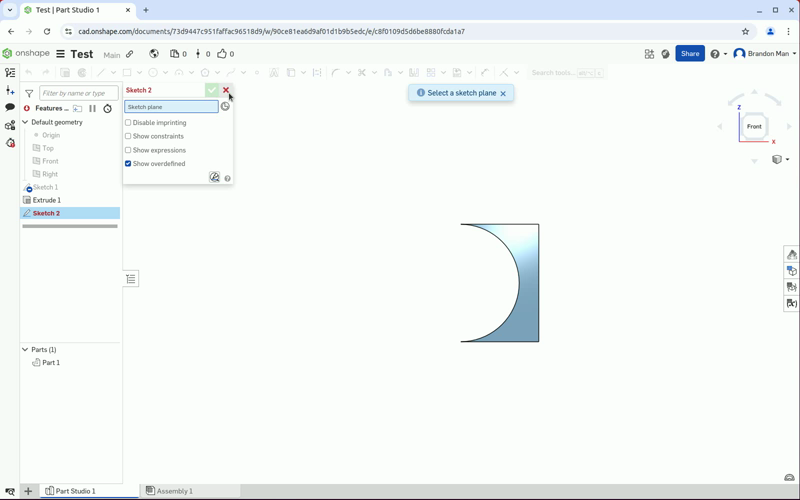
mouse_move(73, 163)
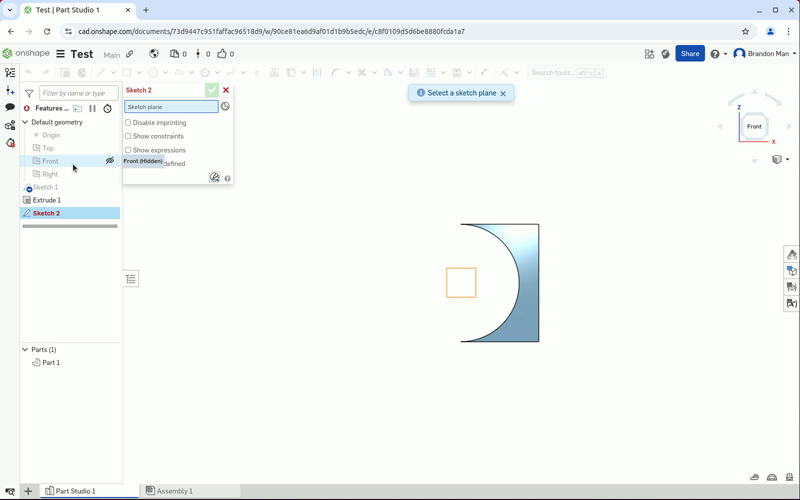
click(73, 163)
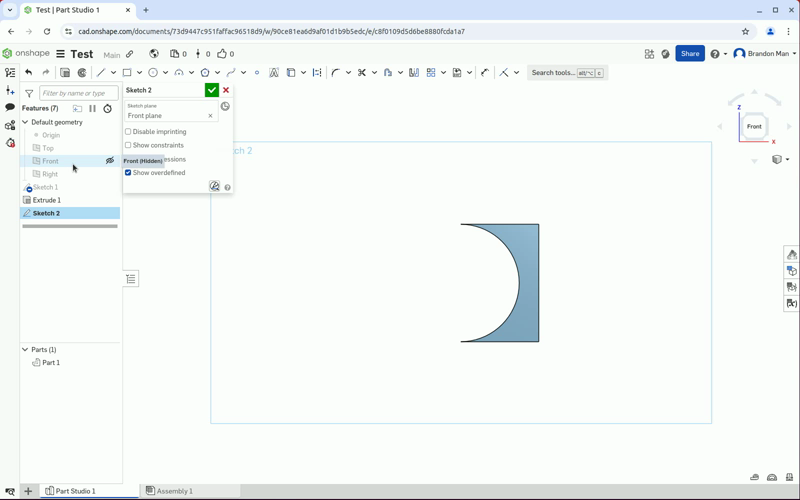
mouse_move(73, 352)
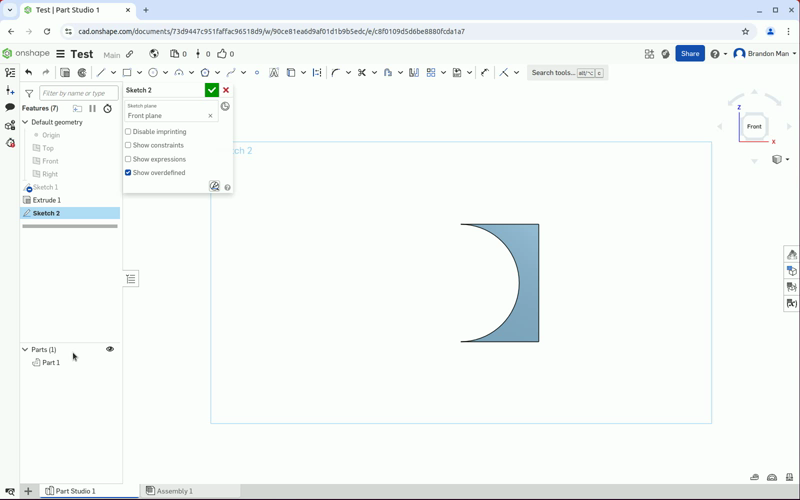
key(y)
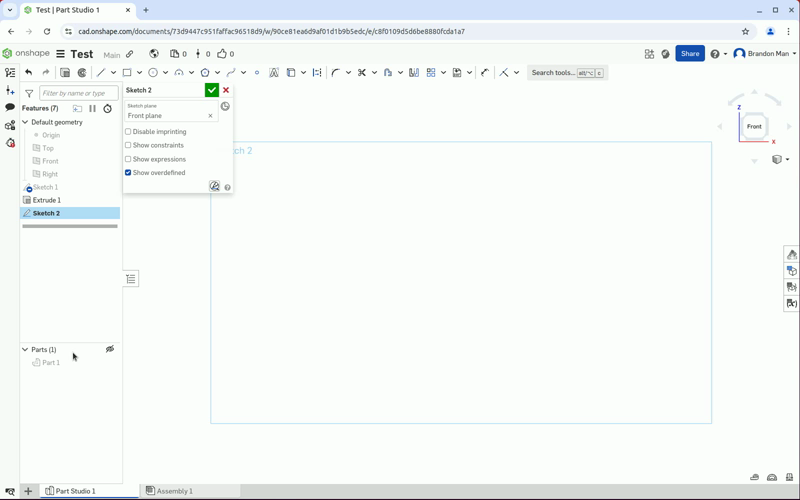
key(c)
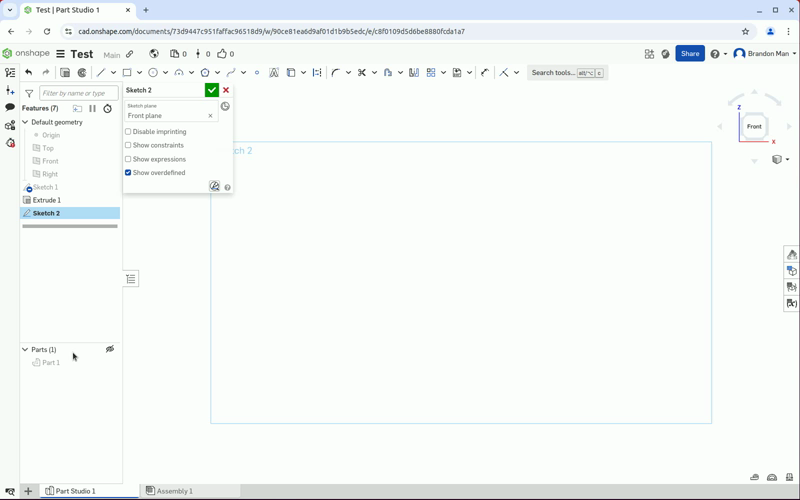
key_down(shift)
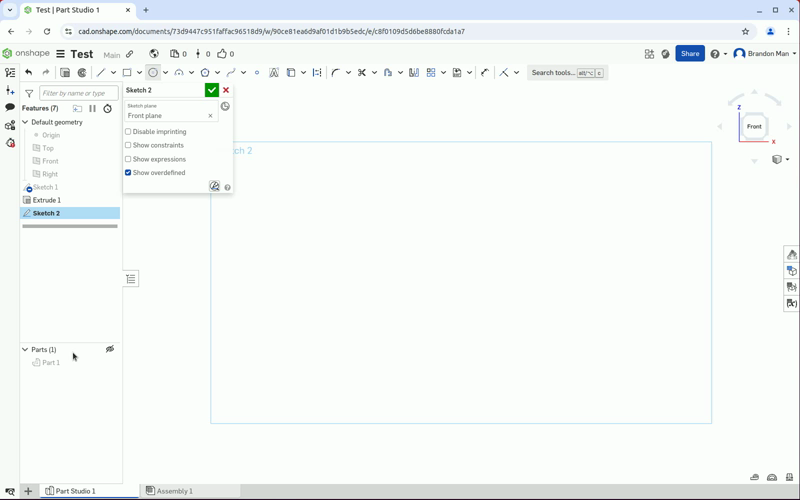
mouse_move(461, 282)
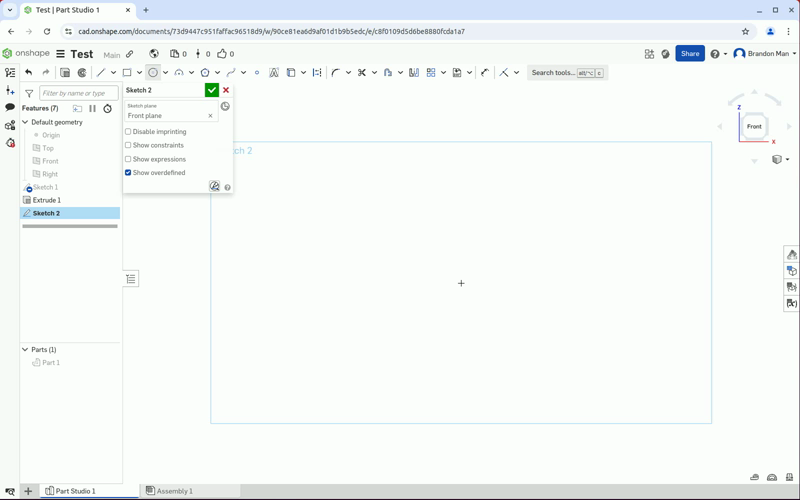
click(461, 282)
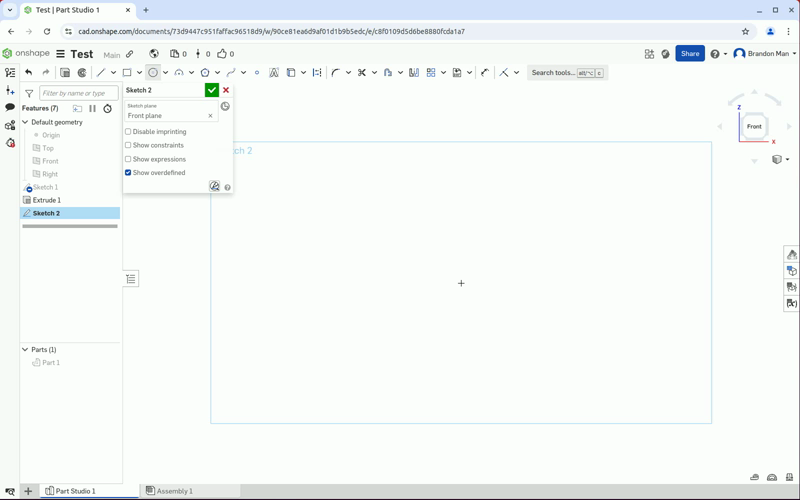
key_up(shift)
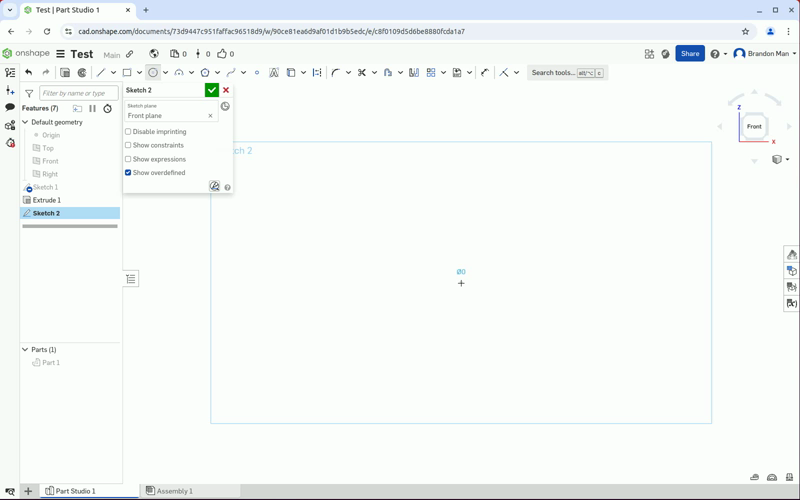
mouse_move(519, 282)
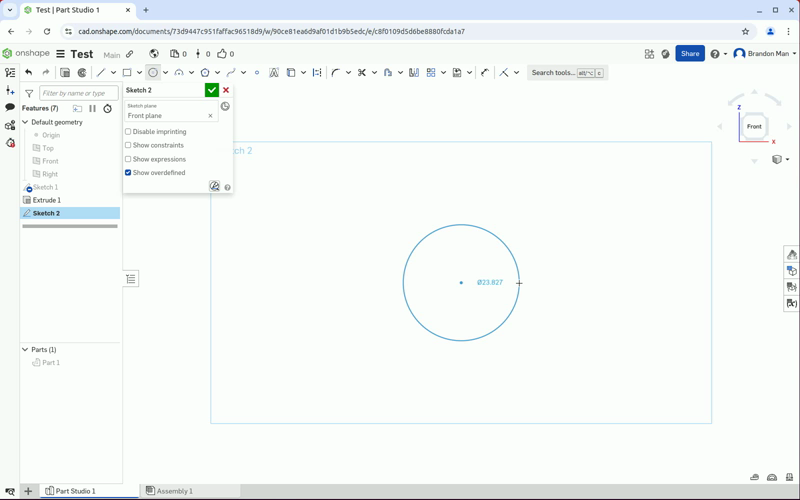
click(519, 282)
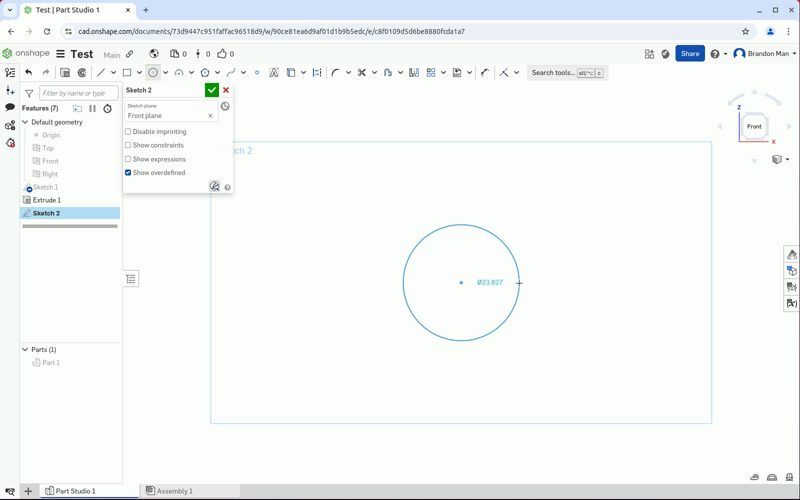
key(esc)
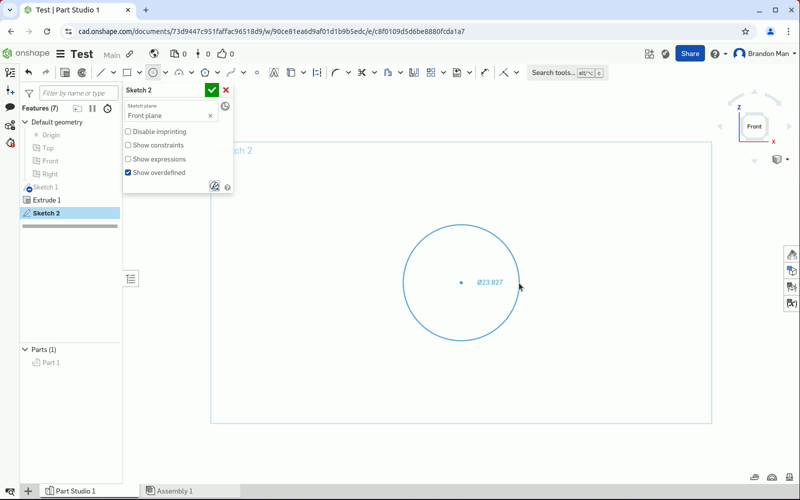
key(c)
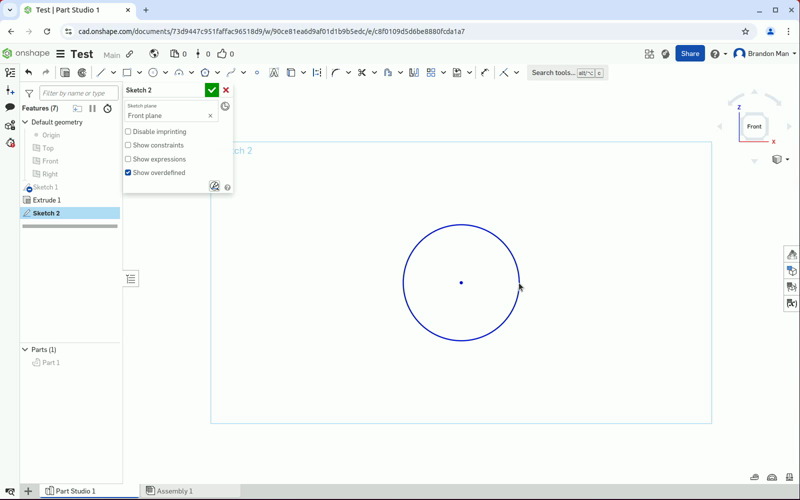
key_down(shift)
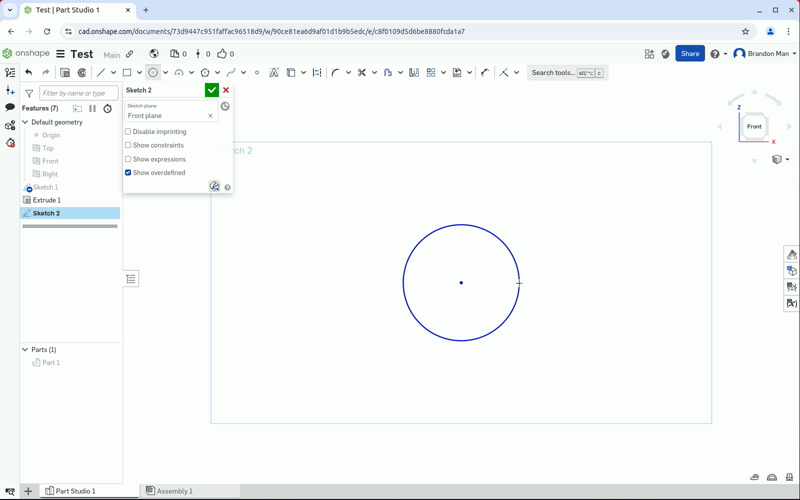
mouse_move(461, 282)
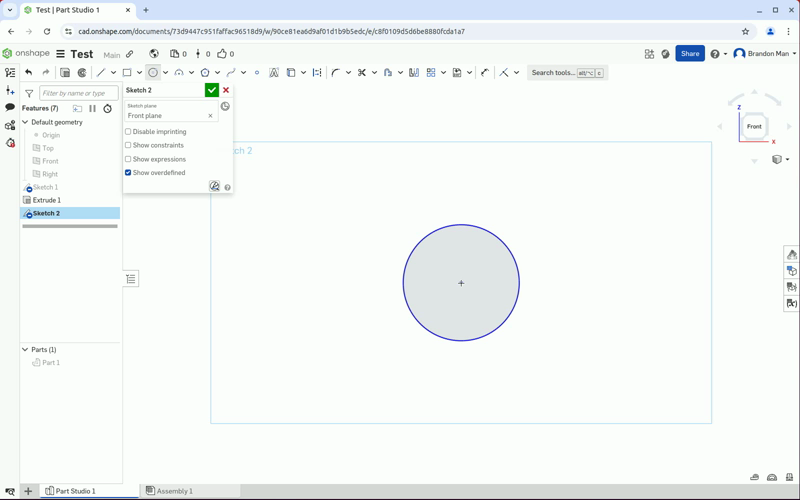
click(461, 282)
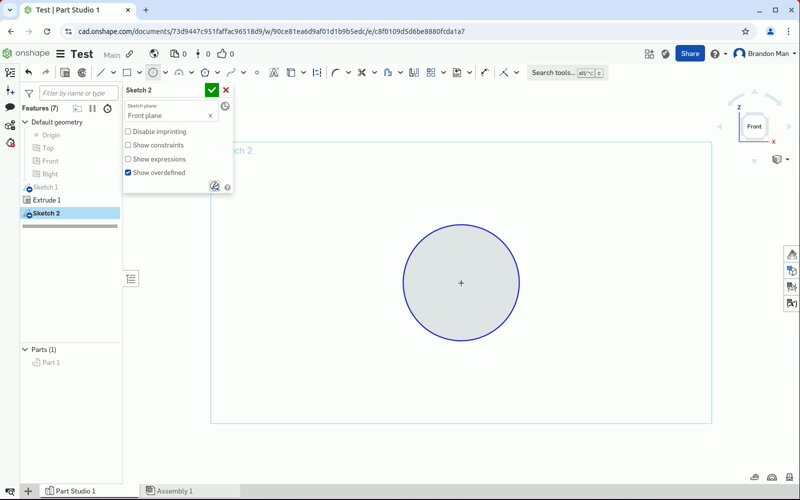
key_up(shift)
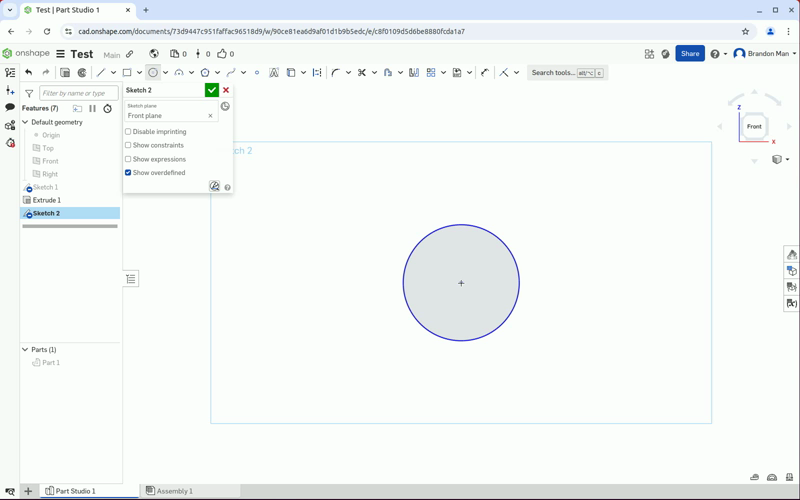
mouse_move(491, 282)
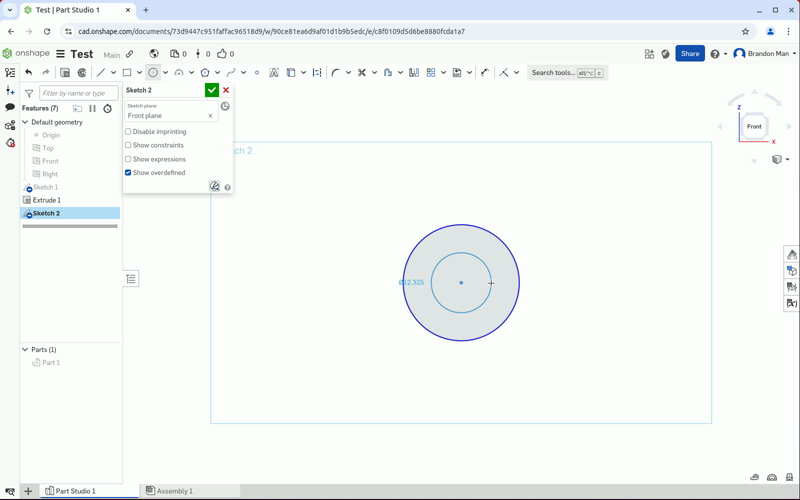
click(491, 282)
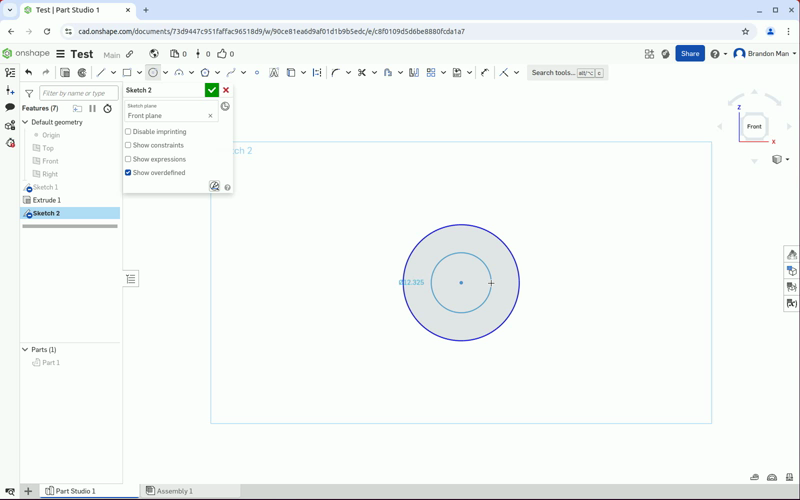
key(esc)
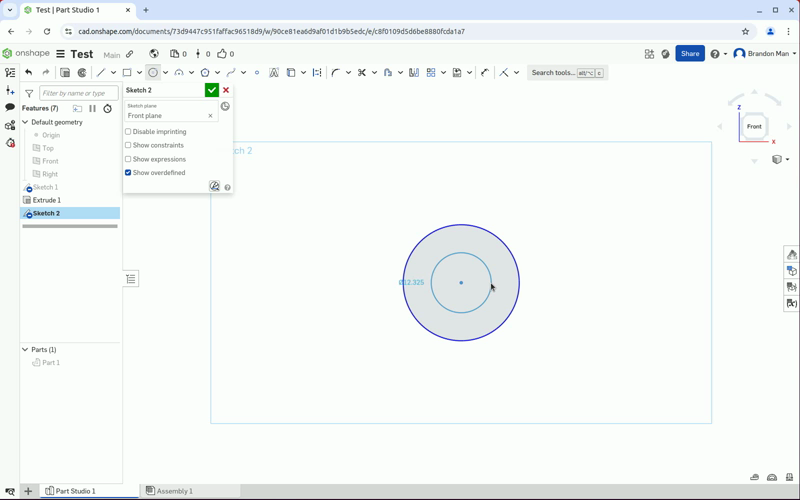
mouse_move(437, 240)
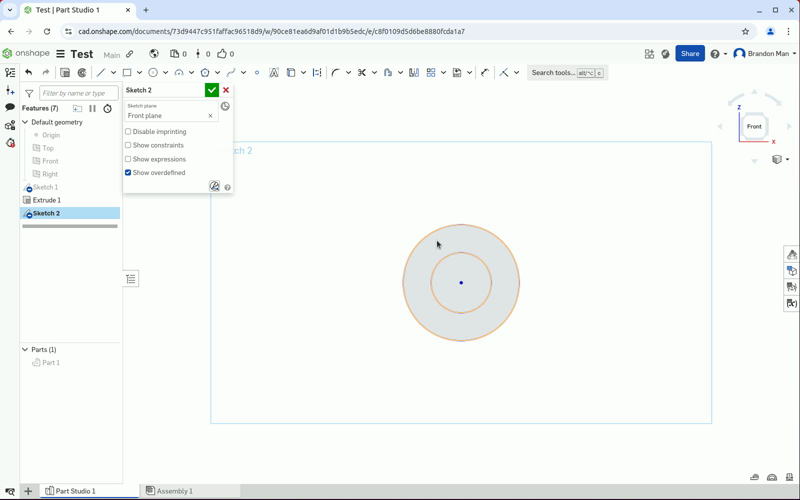
click(437, 240)
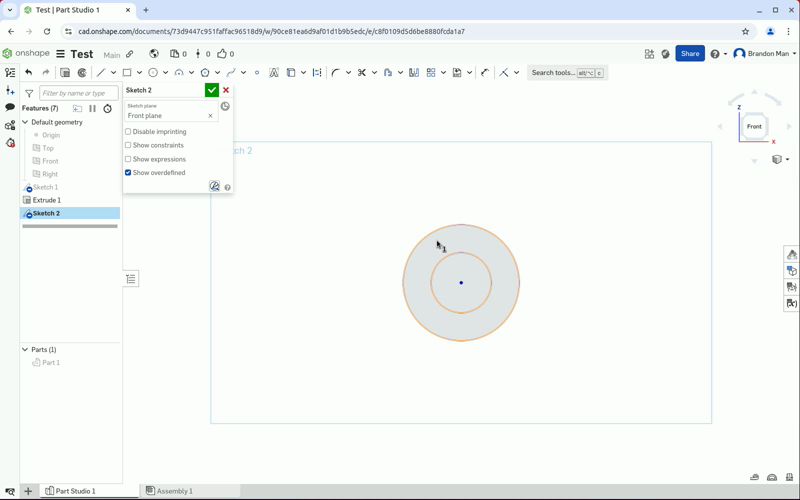
mouse_move(73, 352)
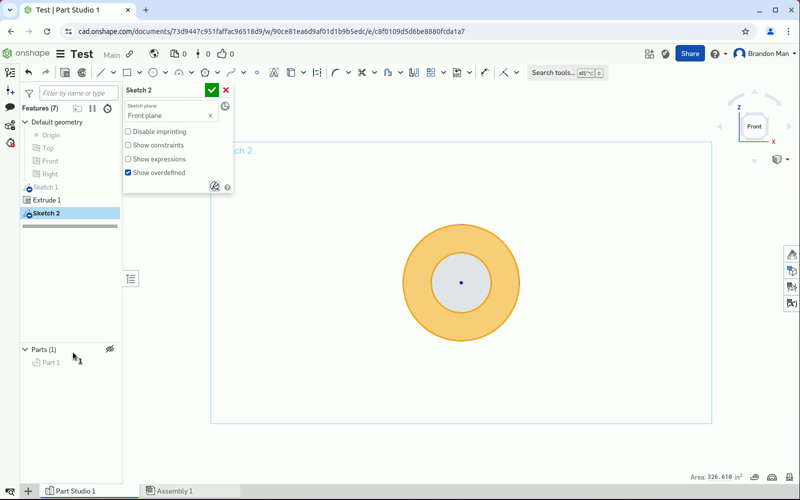
key(shift+y)
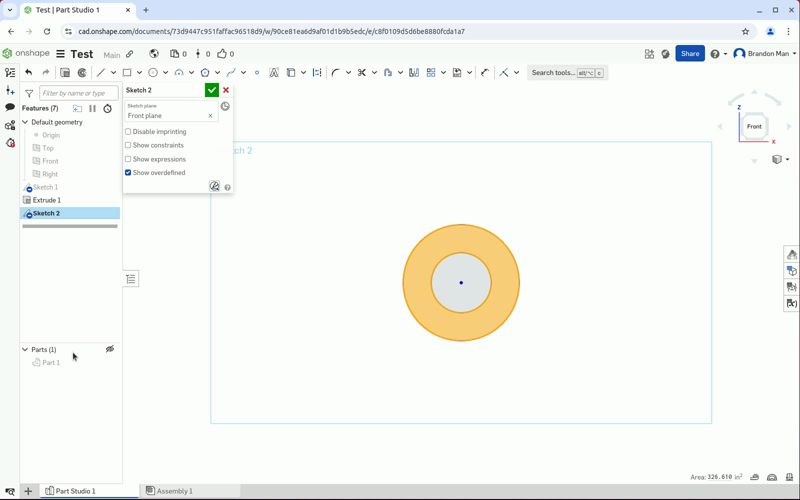
key(shift+e)
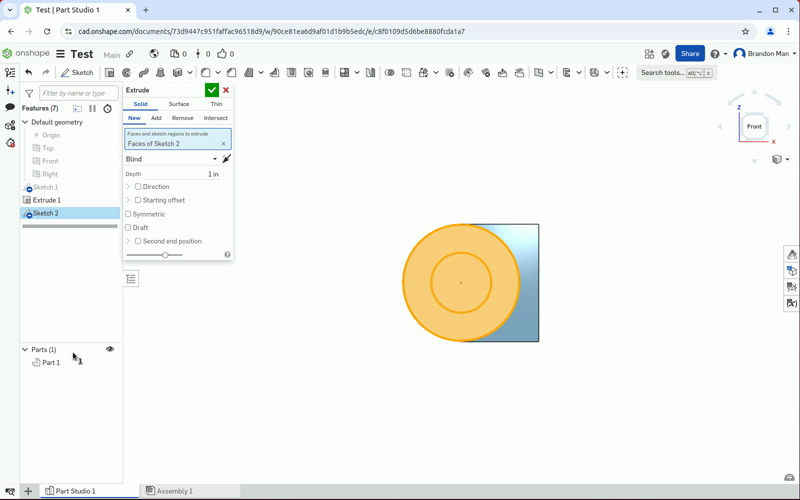
mouse_move(143, 106)
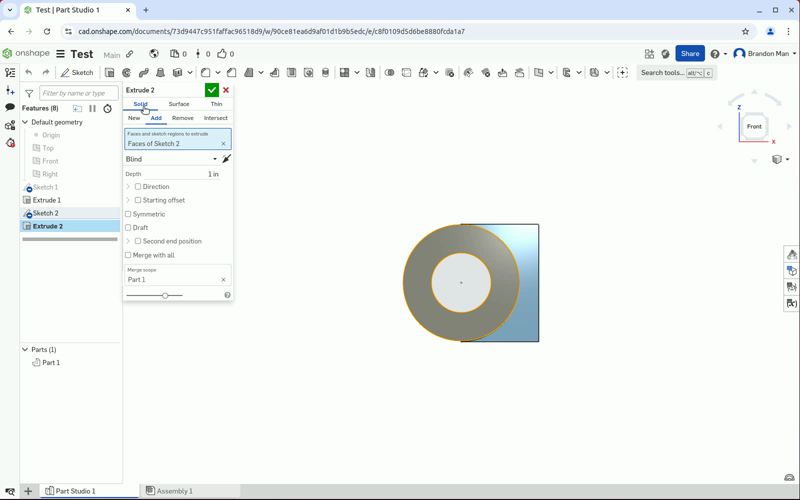
click(143, 106)
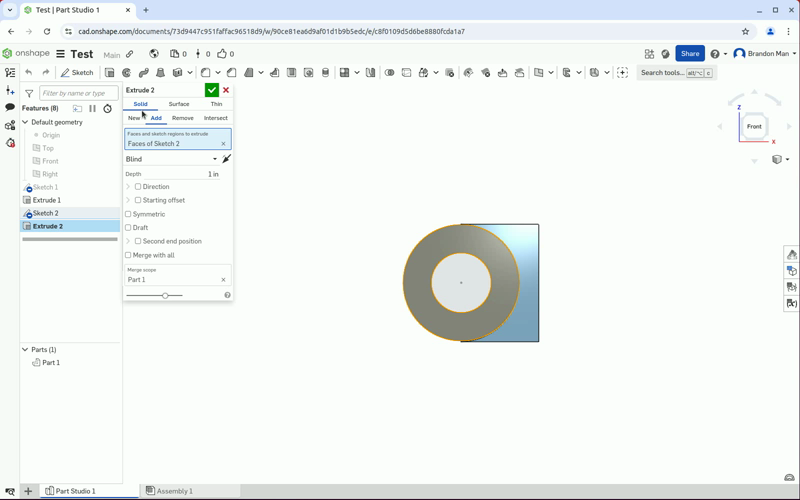
mouse_move(137, 120)
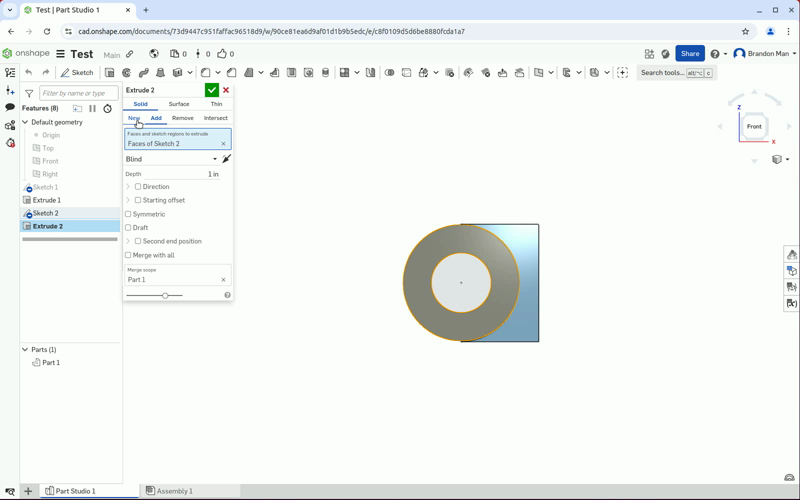
click(137, 120)
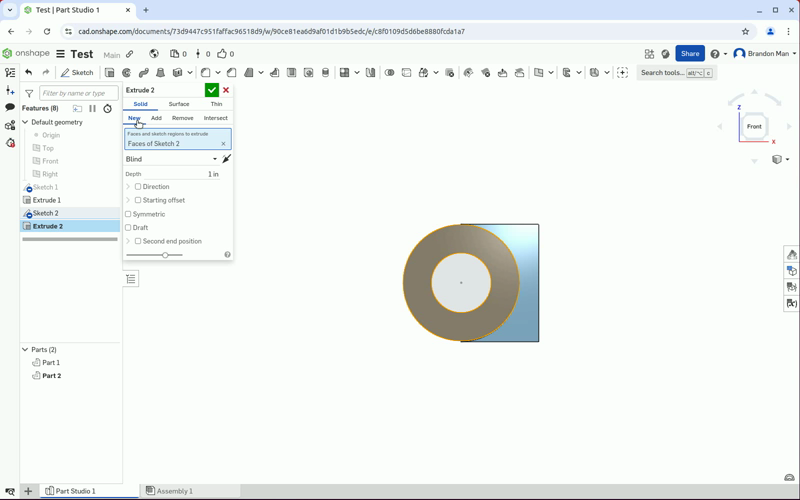
key(tab, 4)
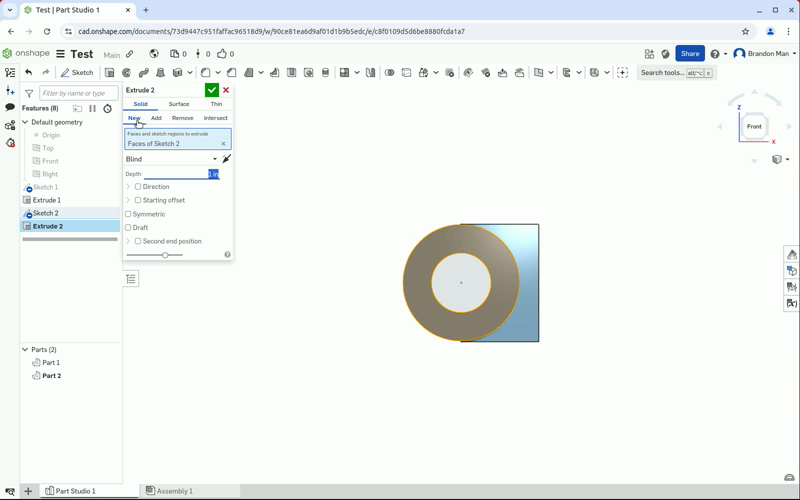
text(5.055)
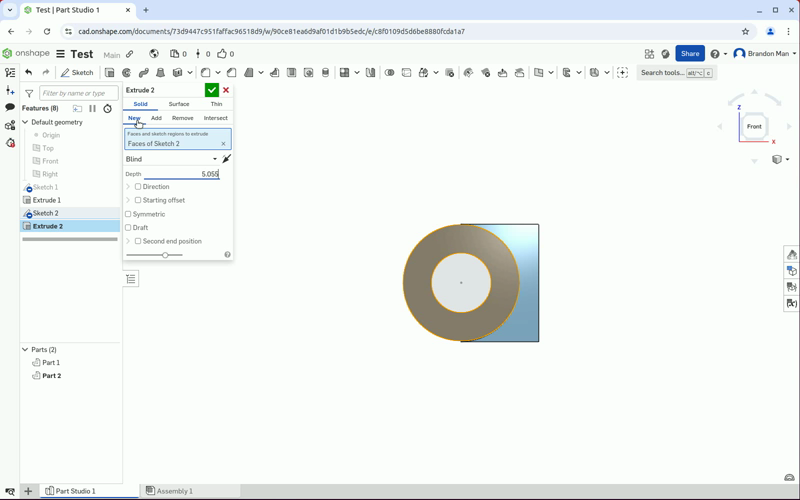
key(enter)
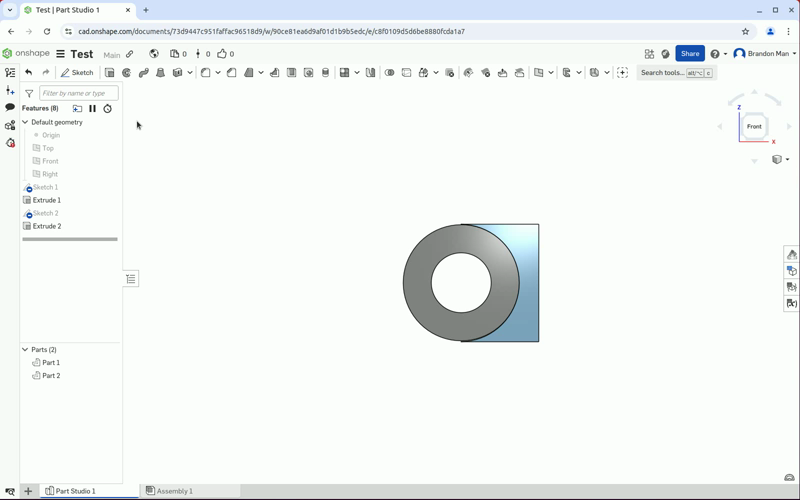
key(shift+h)
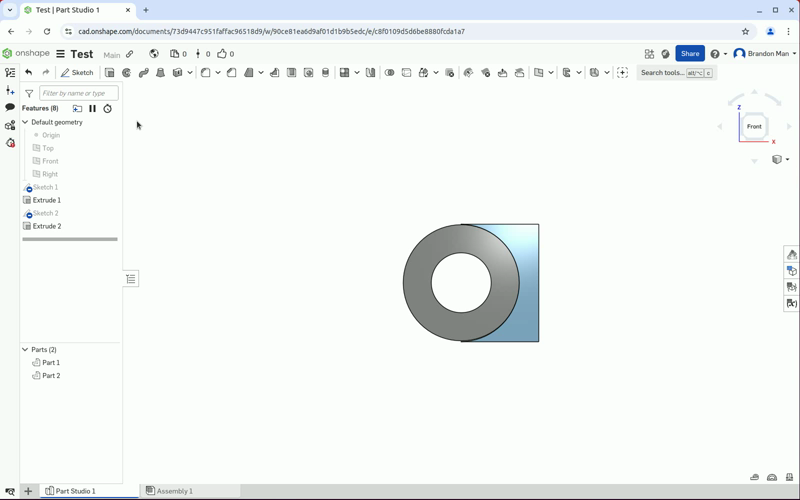
key(shift+h)
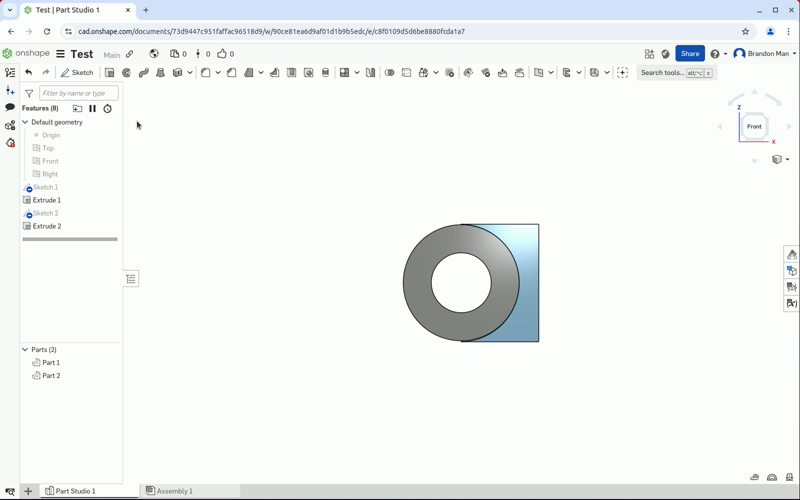
mouse_move(73, 189)
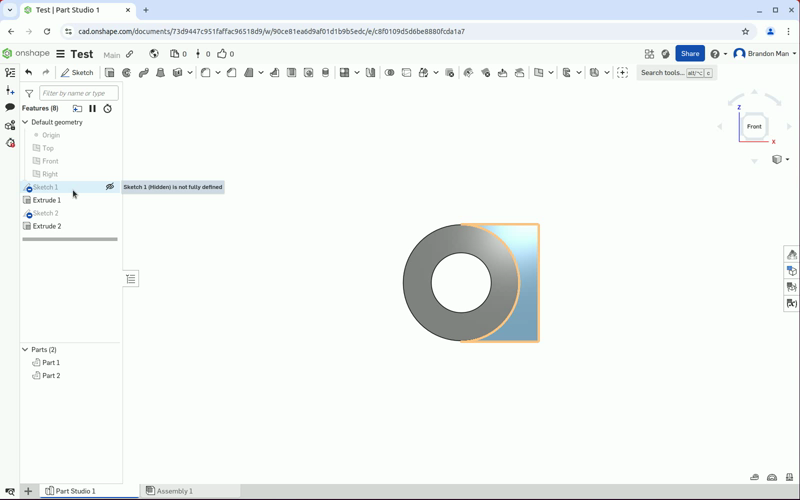
click(73, 189)
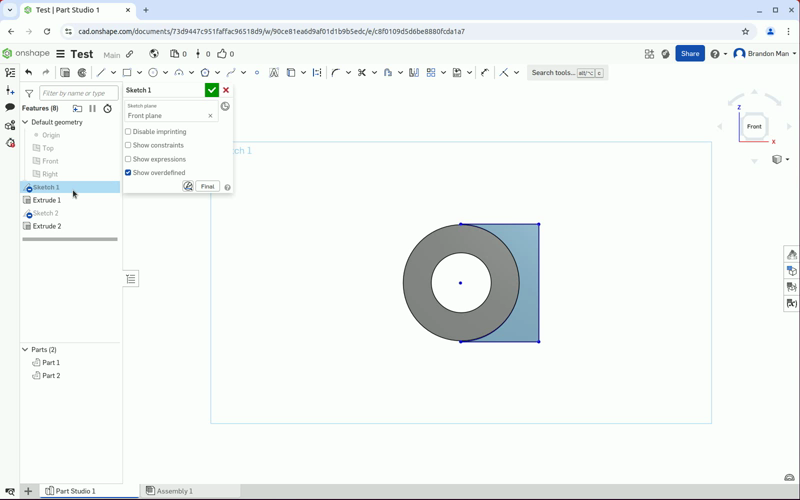
mouse_move(229, 92)
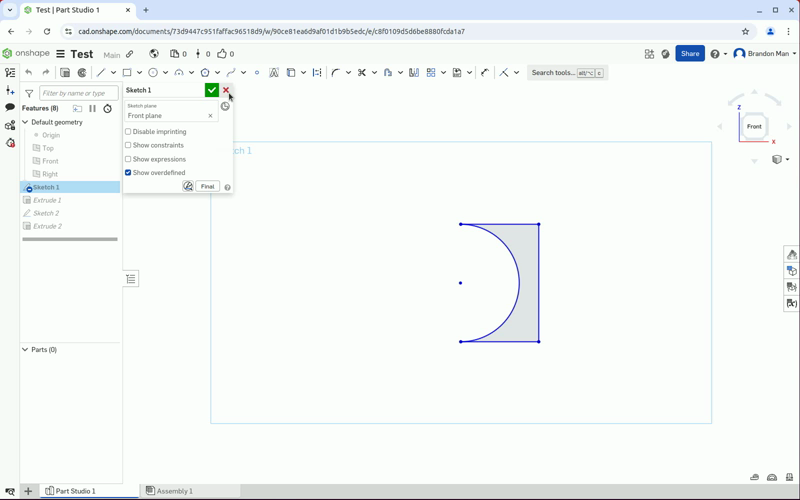
click(229, 92)
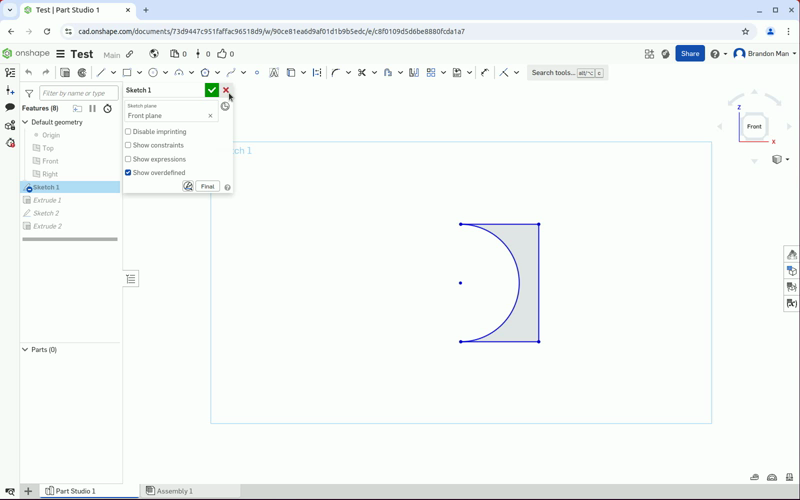
key(shift+s)
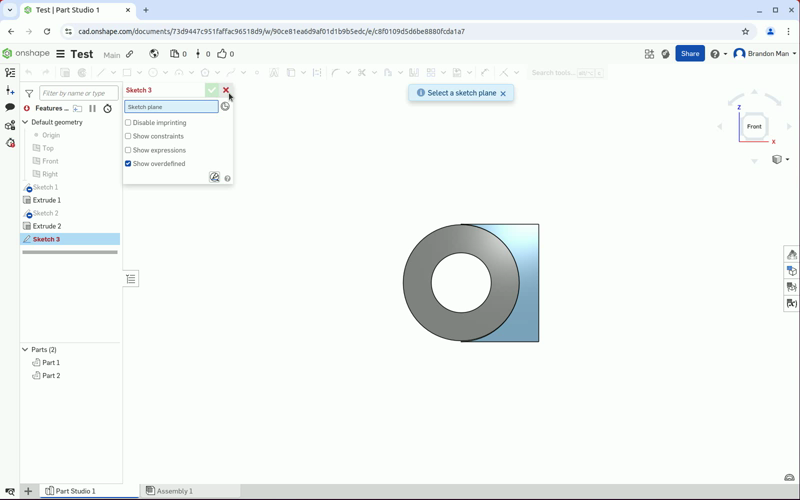
mouse_move(73, 163)
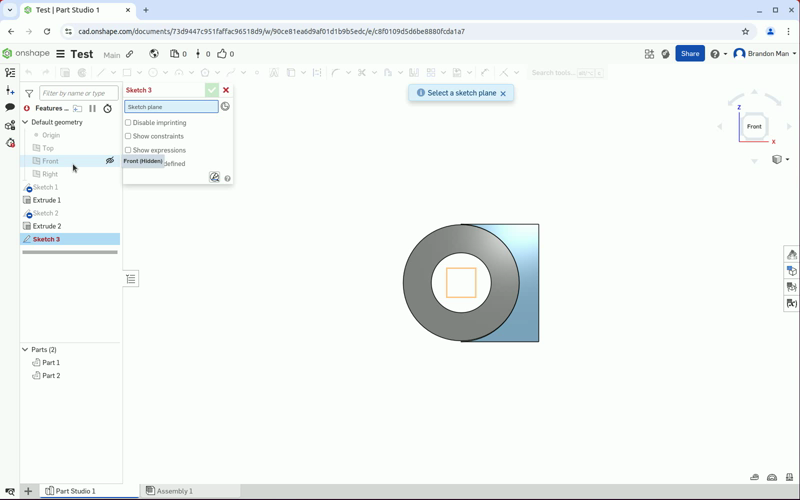
click(73, 163)
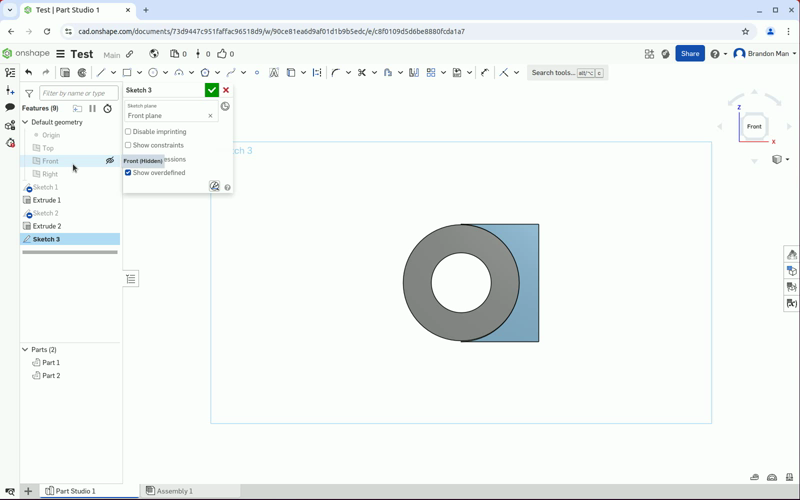
mouse_move(73, 352)
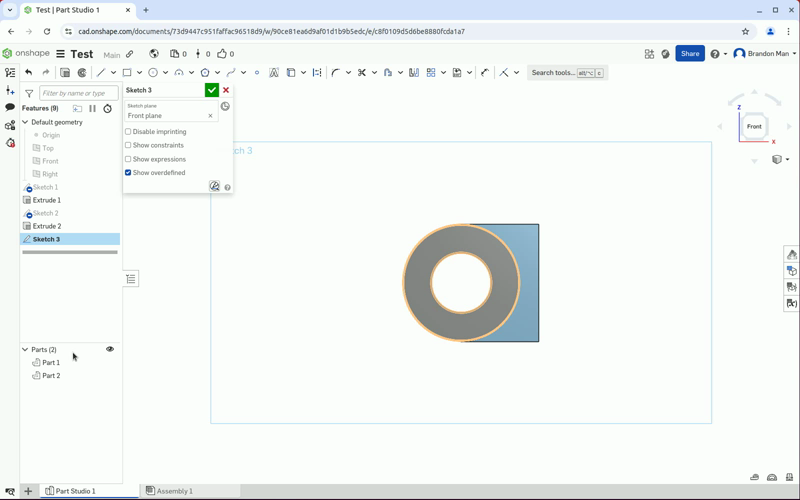
key(y)
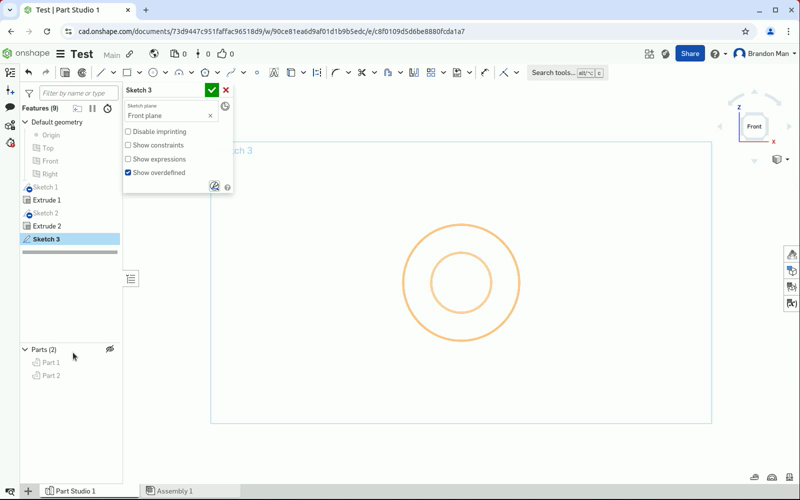
key(c)
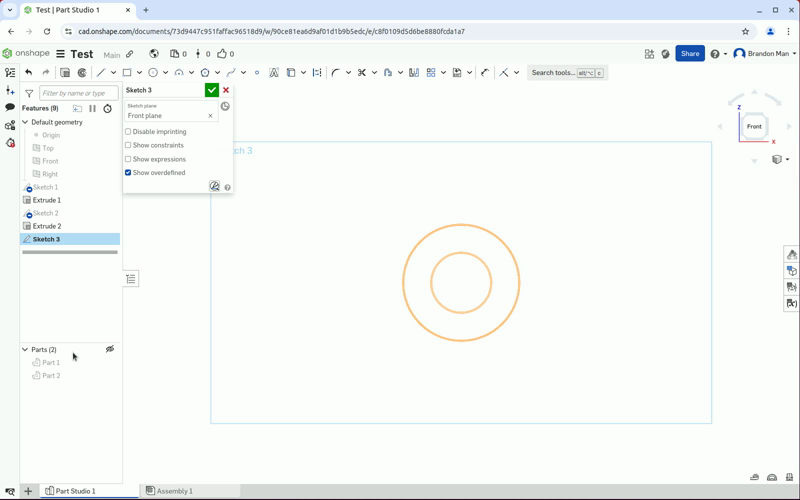
key_down(shift)
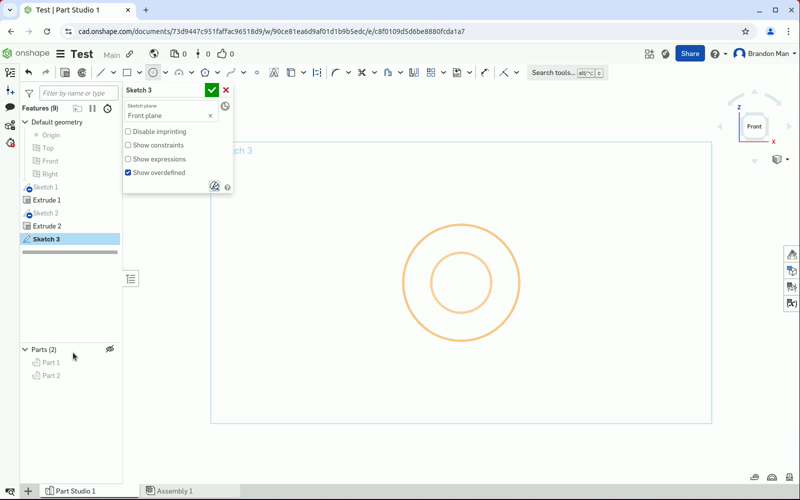
mouse_move(461, 282)
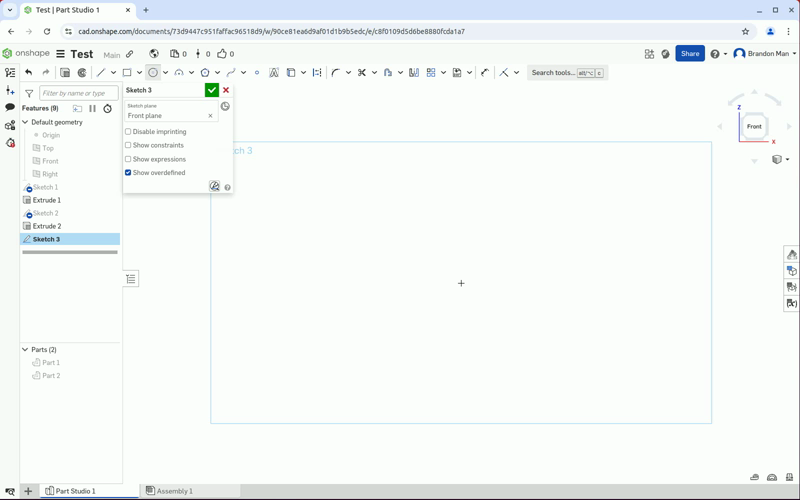
click(461, 282)
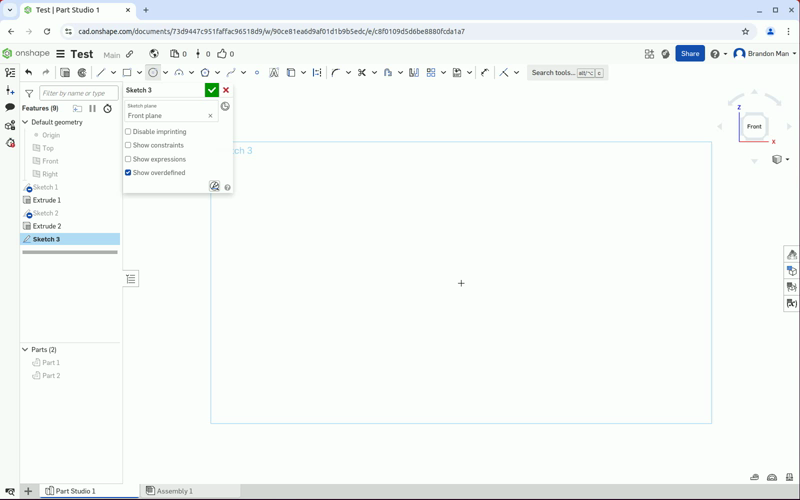
key_up(shift)
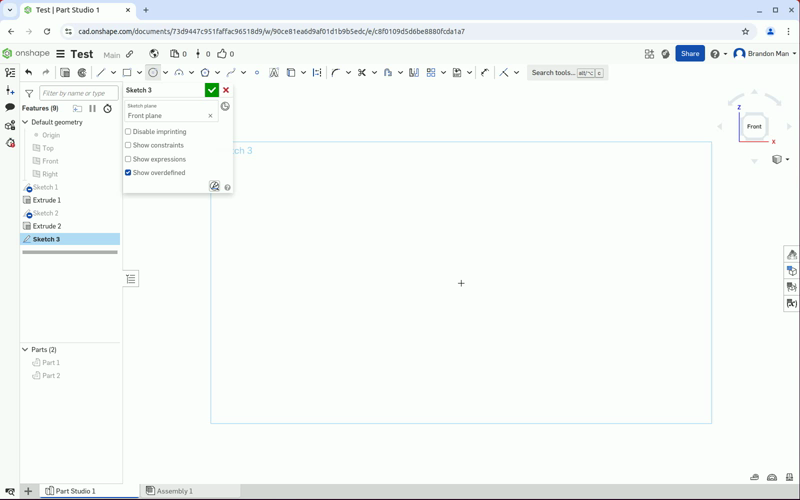
mouse_move(519, 282)
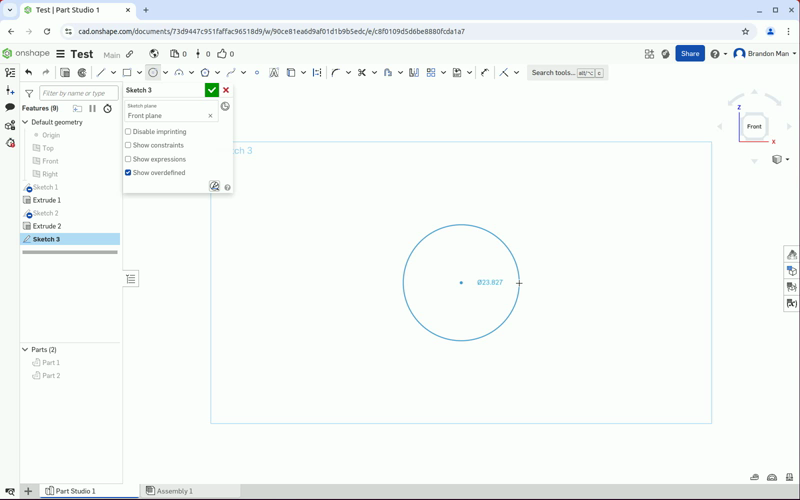
click(519, 282)
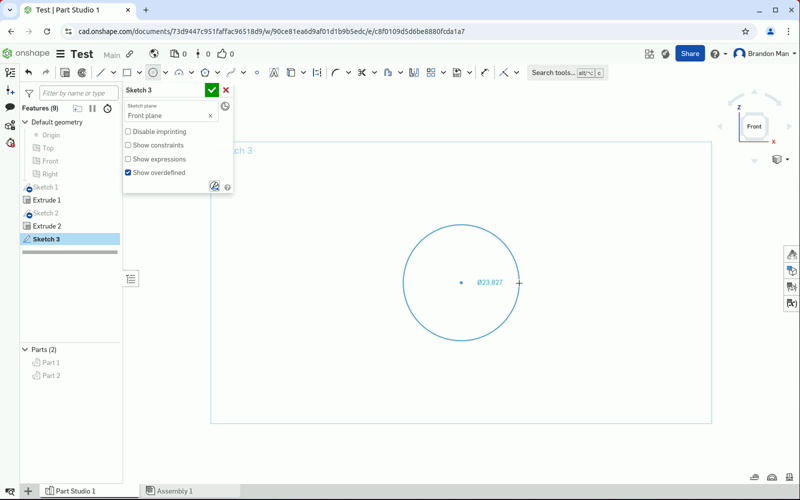
key(esc)
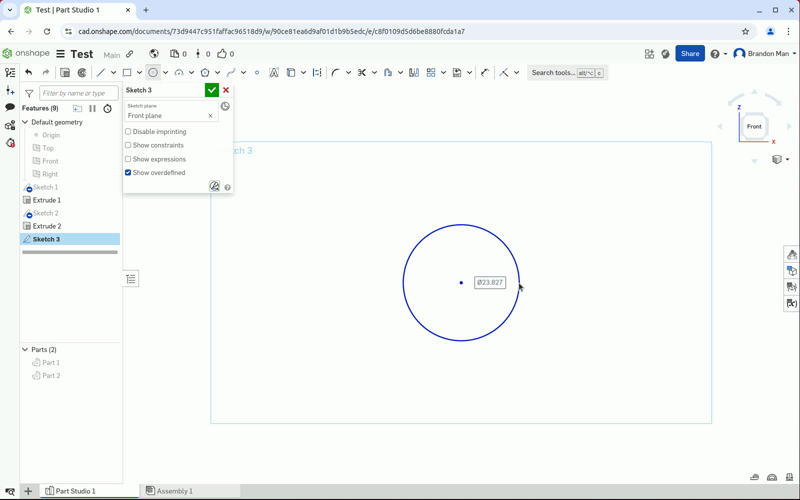
key(c)
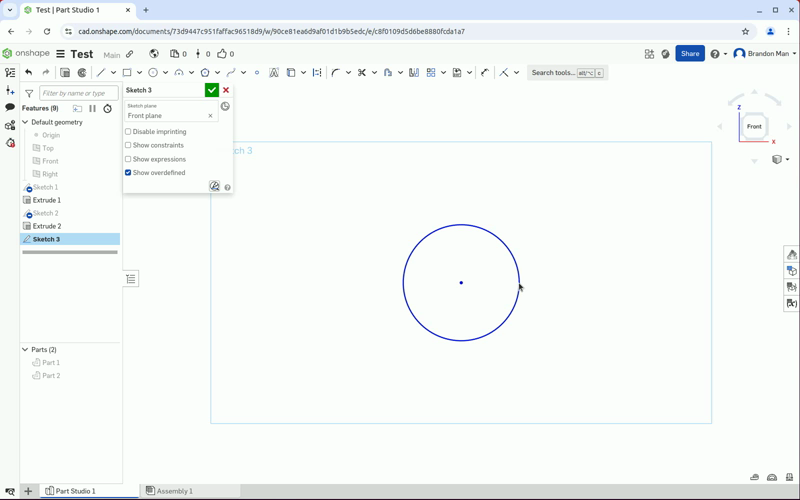
key_down(shift)
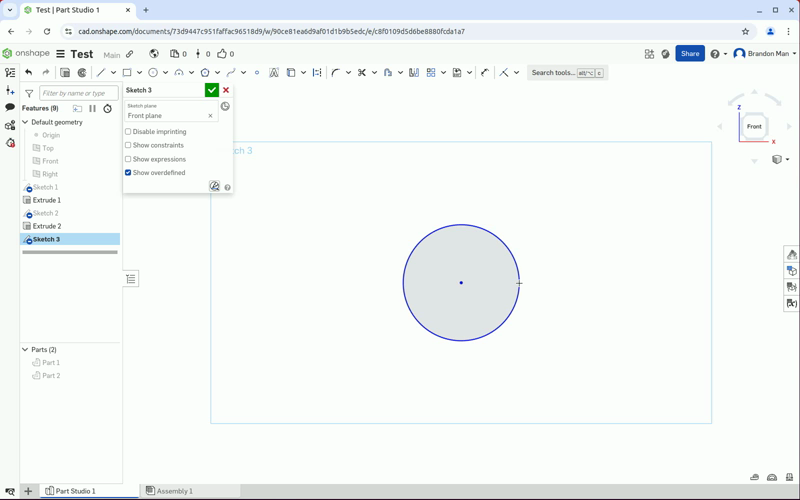
mouse_move(461, 282)
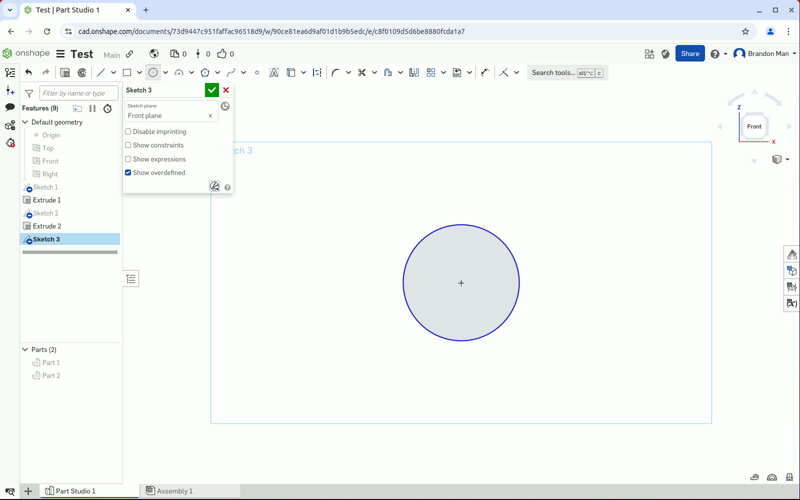
click(461, 282)
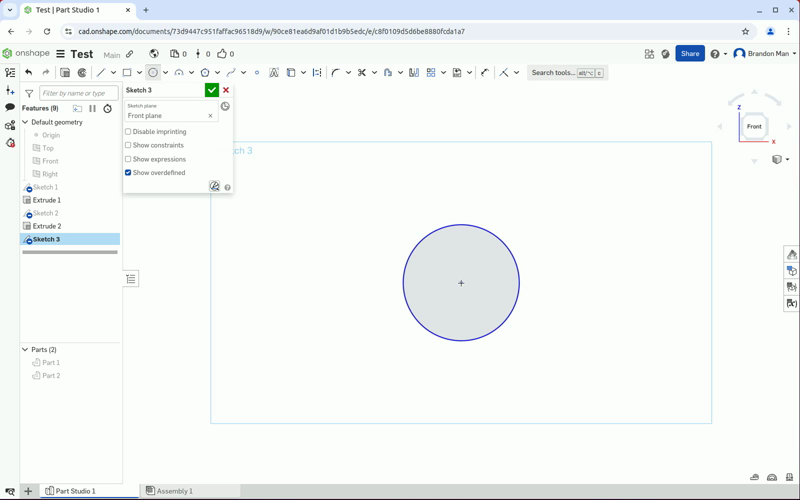
key_up(shift)
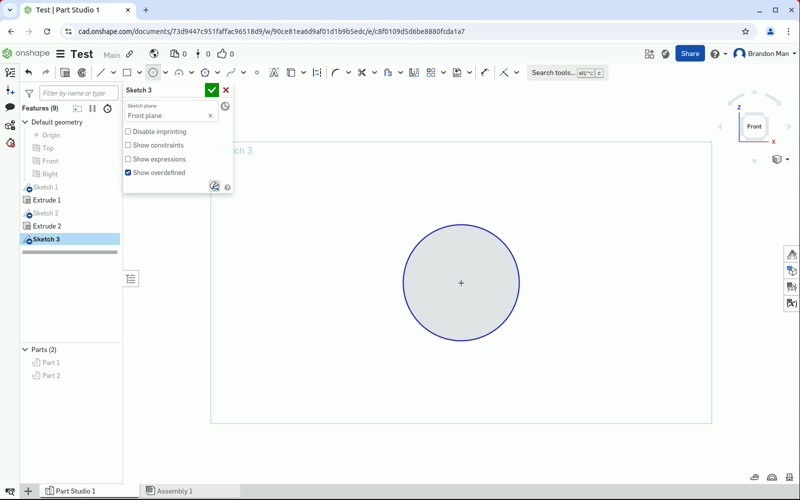
mouse_move(491, 282)
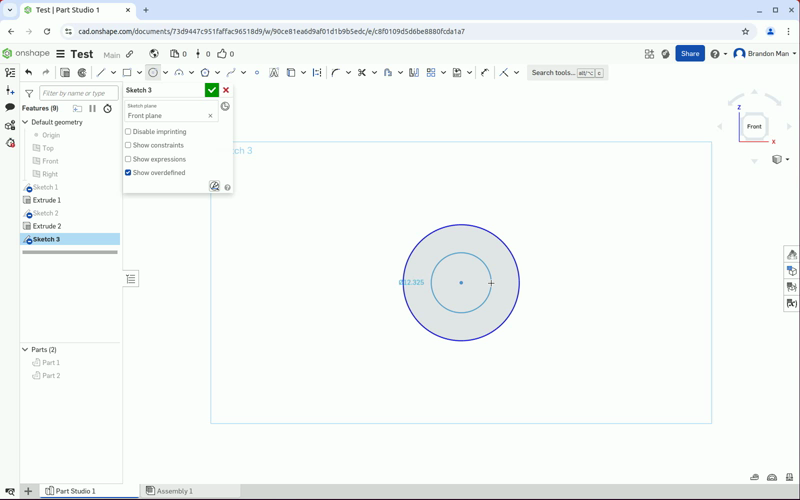
click(491, 282)
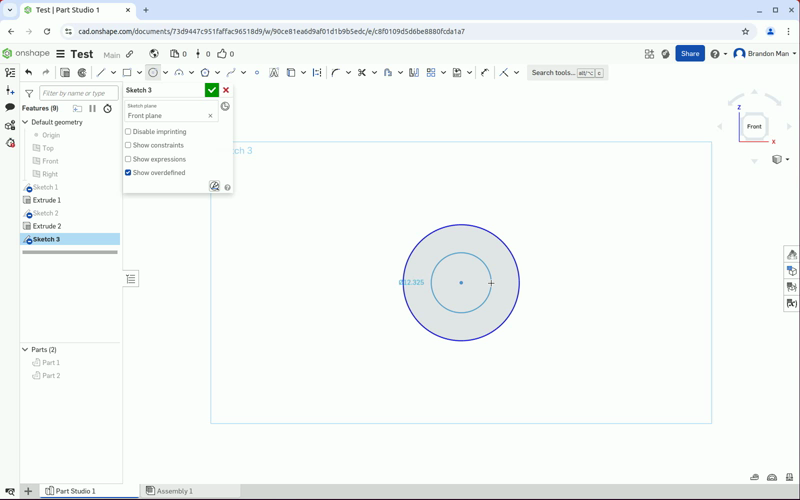
key(esc)
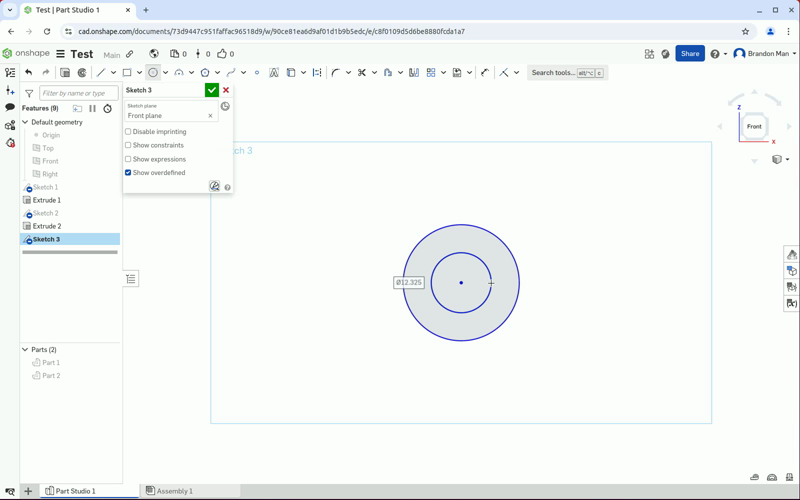
mouse_move(477, 235)
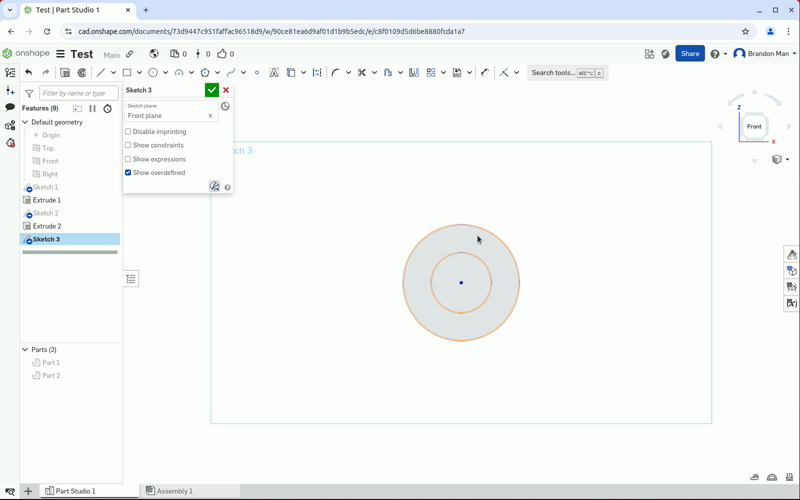
click(477, 235)
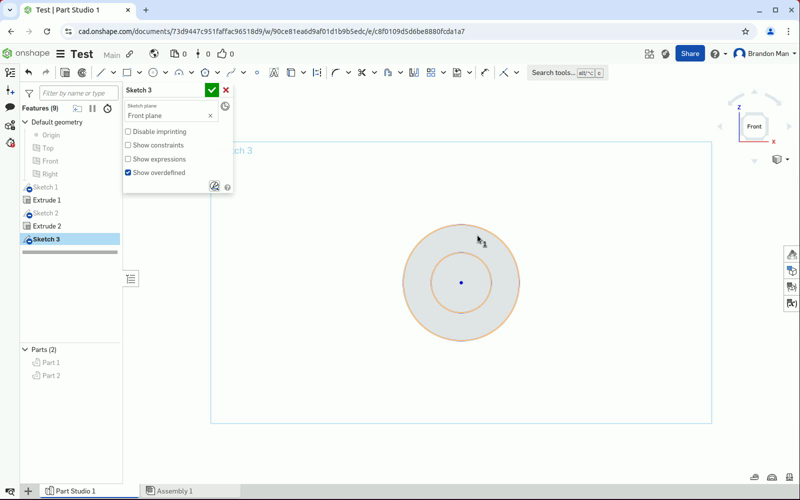
mouse_move(73, 352)
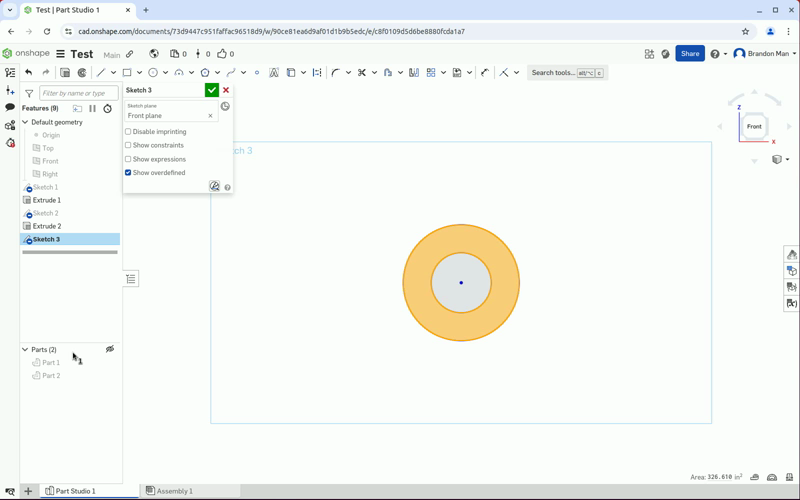
key(shift+y)
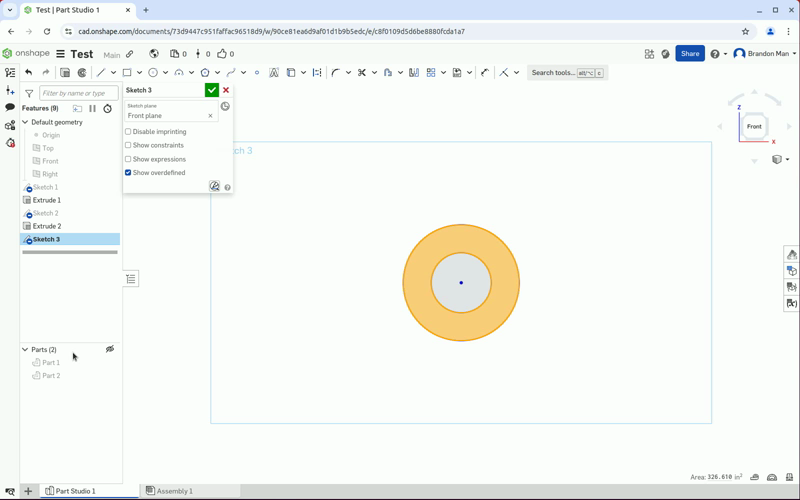
key(shift+e)
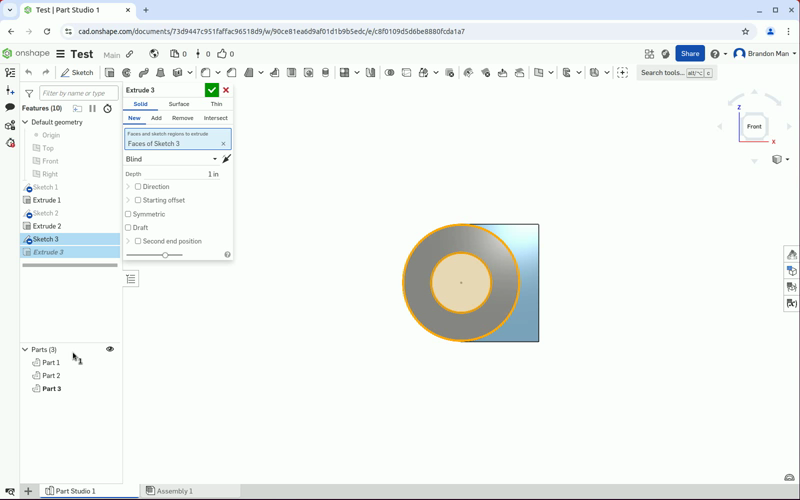
mouse_move(143, 106)
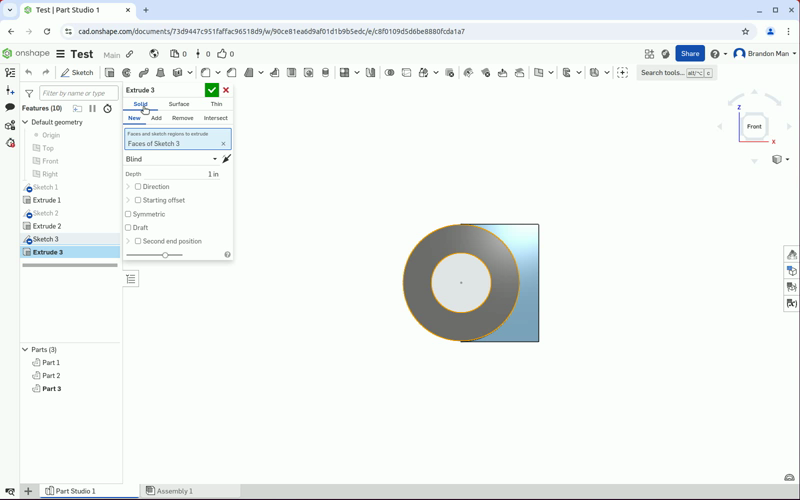
click(143, 106)
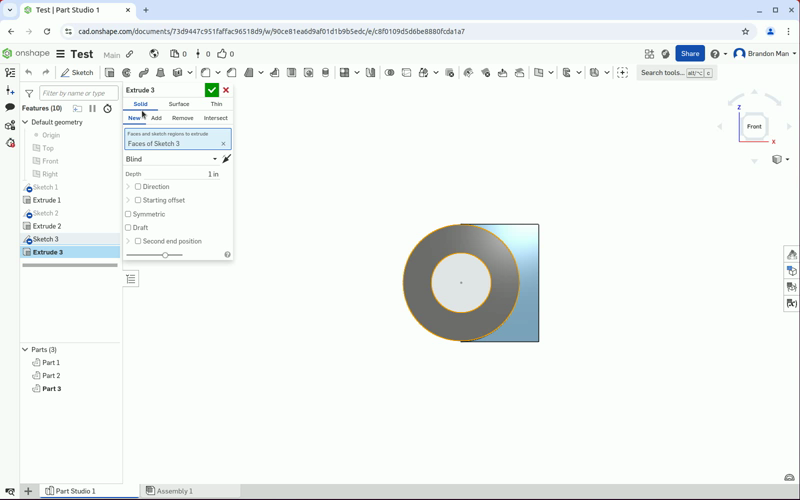
mouse_move(137, 120)
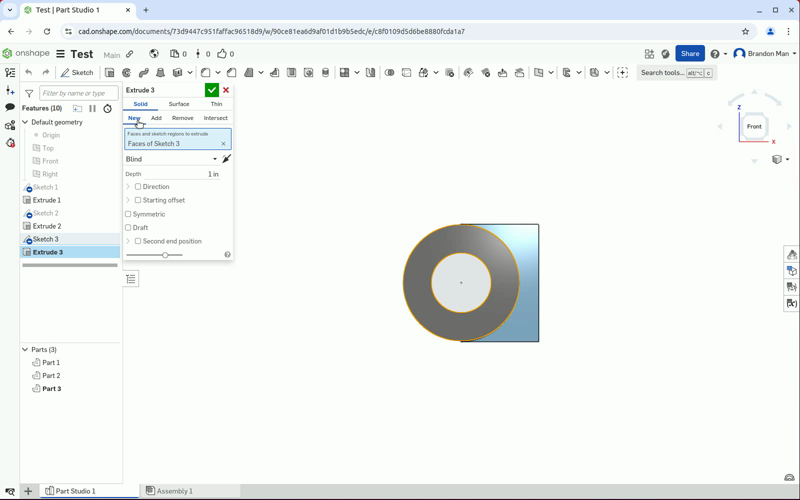
click(137, 120)
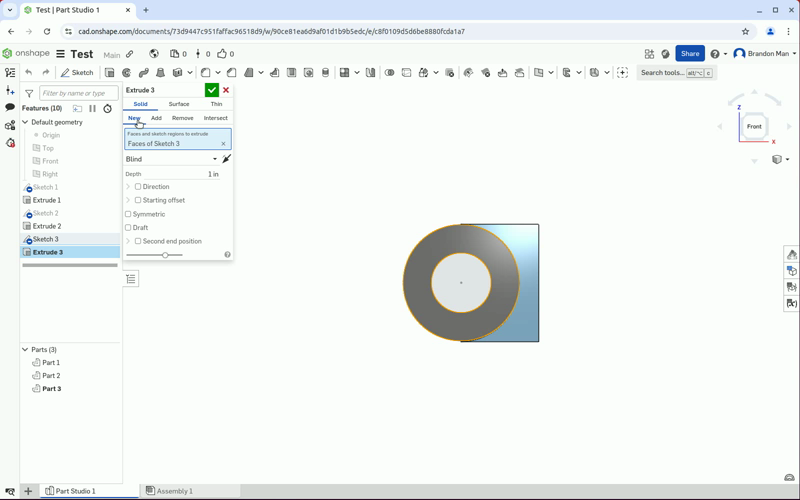
key(tab, 4)
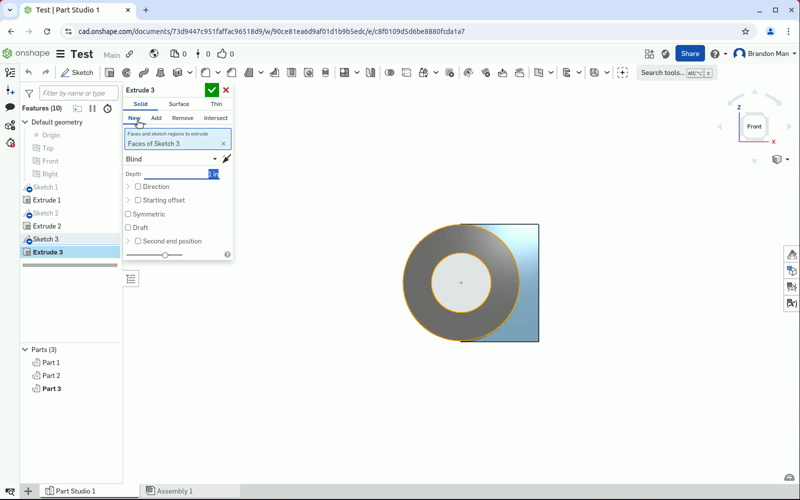
text(5.055)
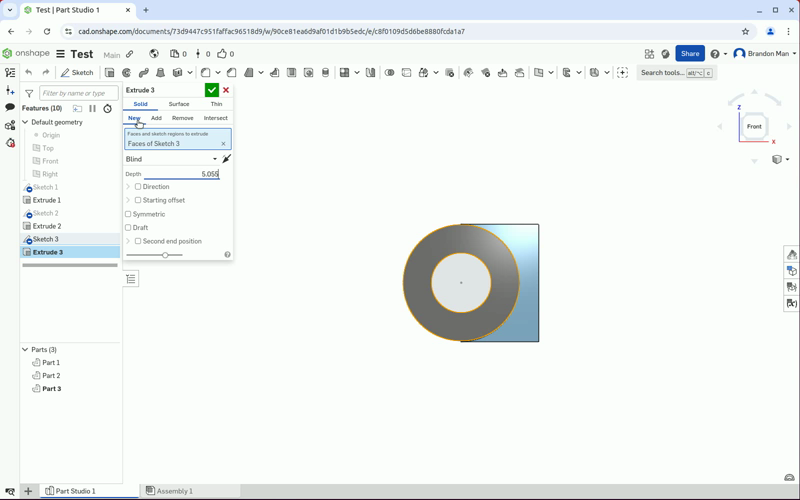
key(enter)
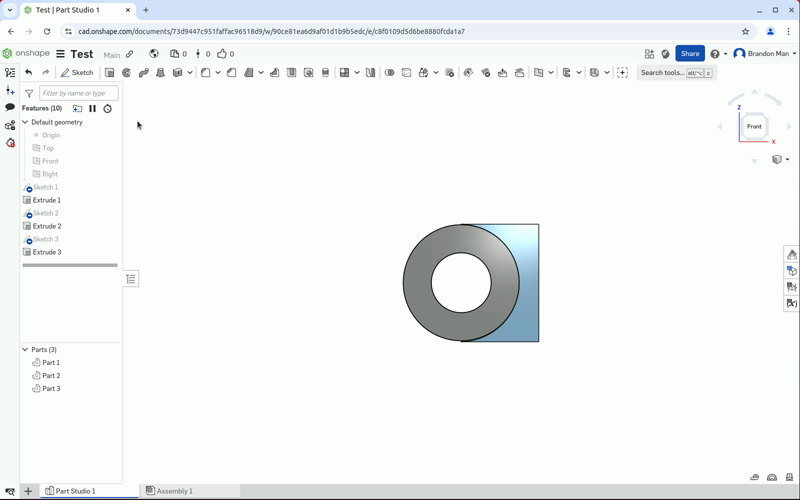
key(shift+h)
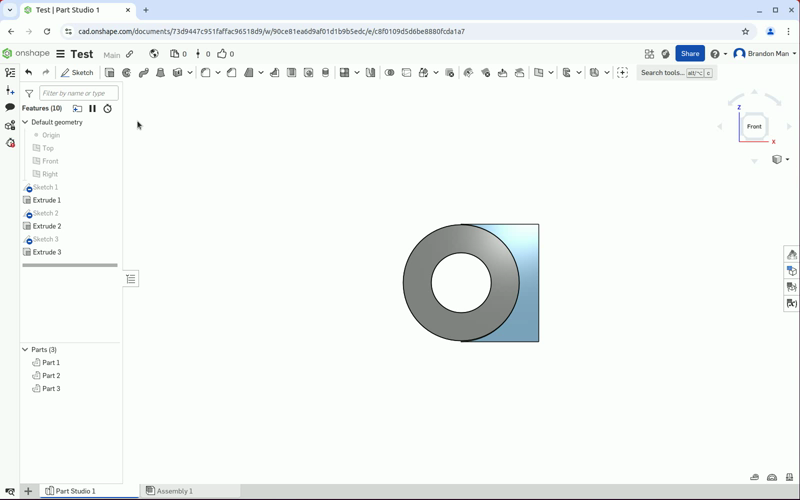
key(shift+h)
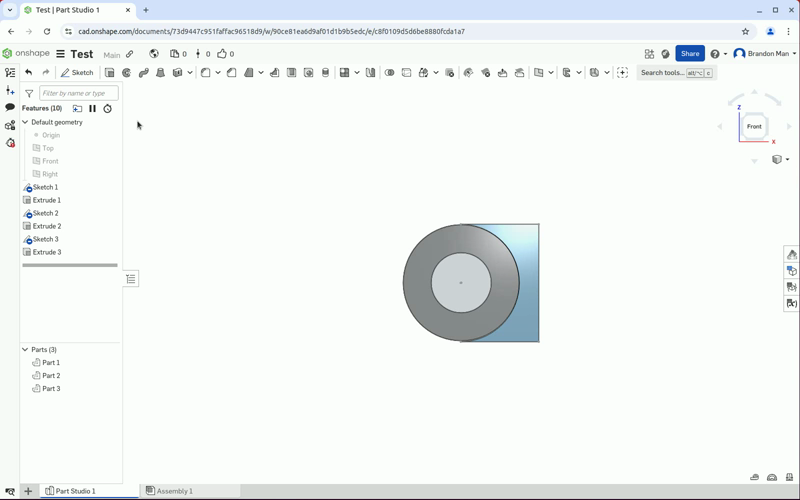
key(shift+7)
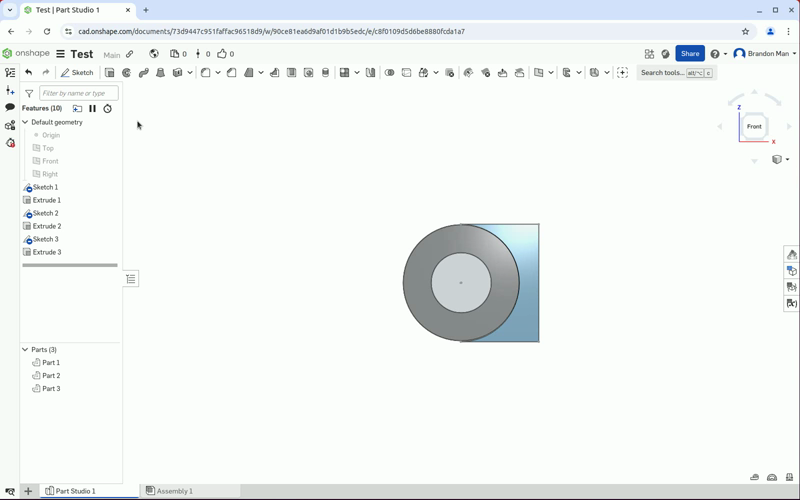
key(left, 2)
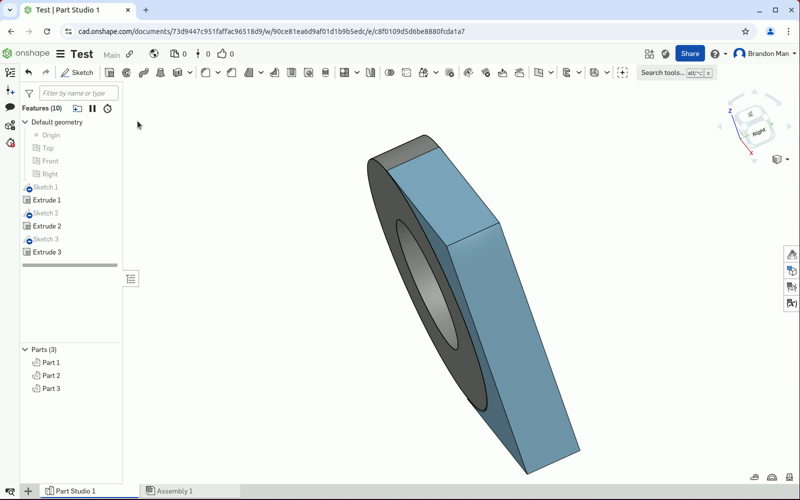
key(down, 2)
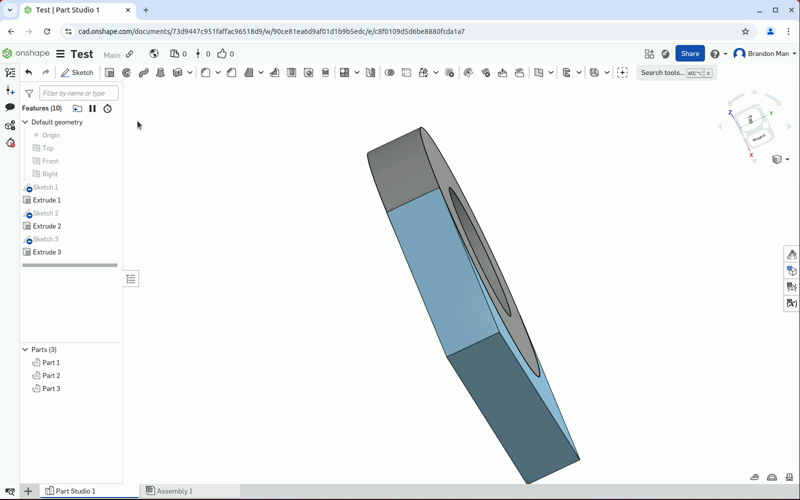
key(up, 2)
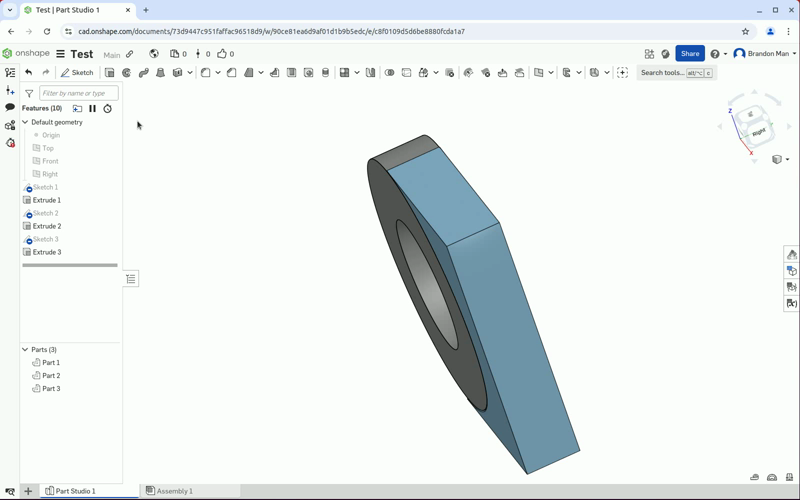
key(right, 2)
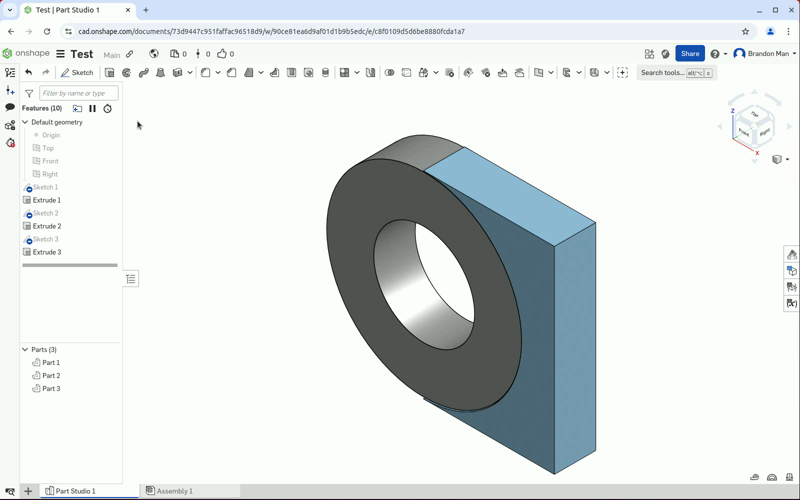
mouse_move(73, 189)
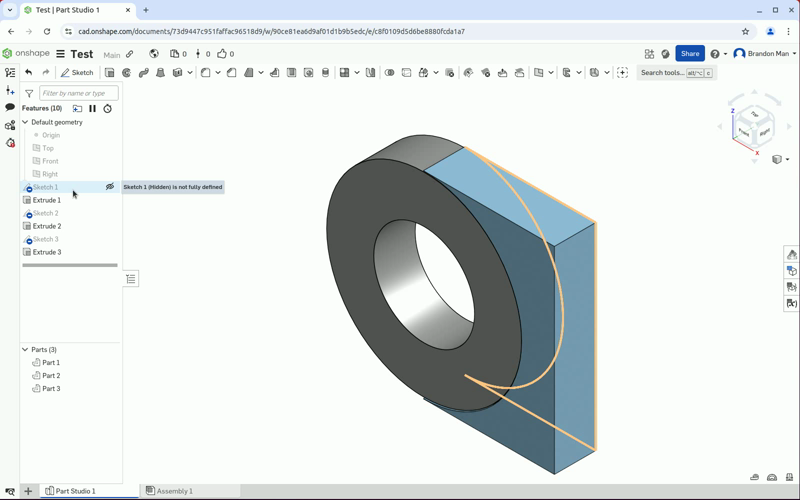
click(73, 189)